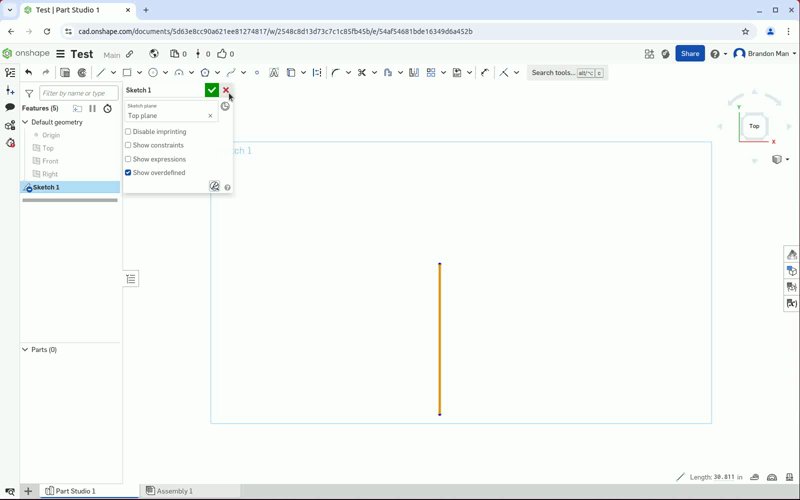
key(shift+h)
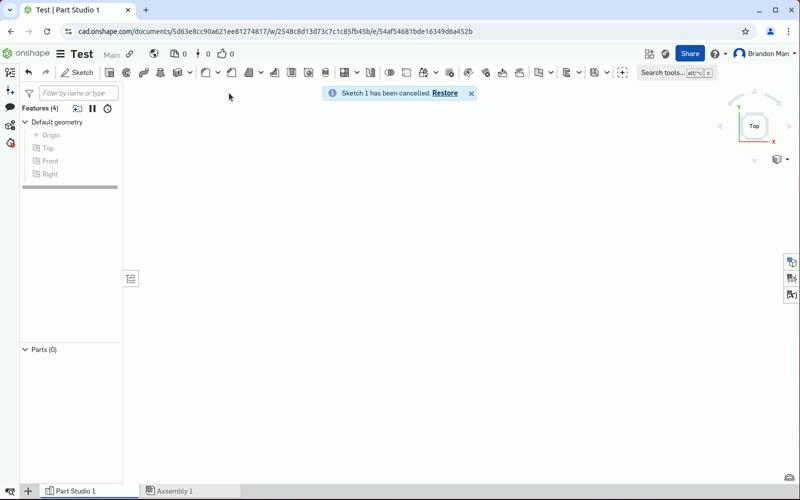
mouse_move(73, 352)
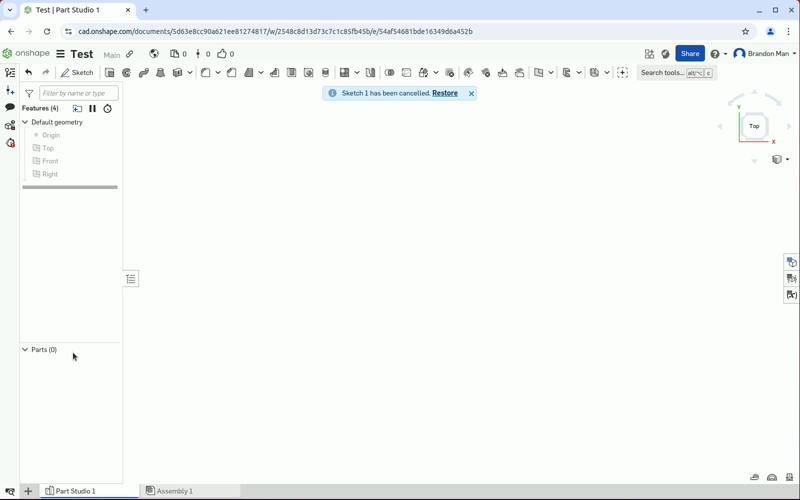
key(y)
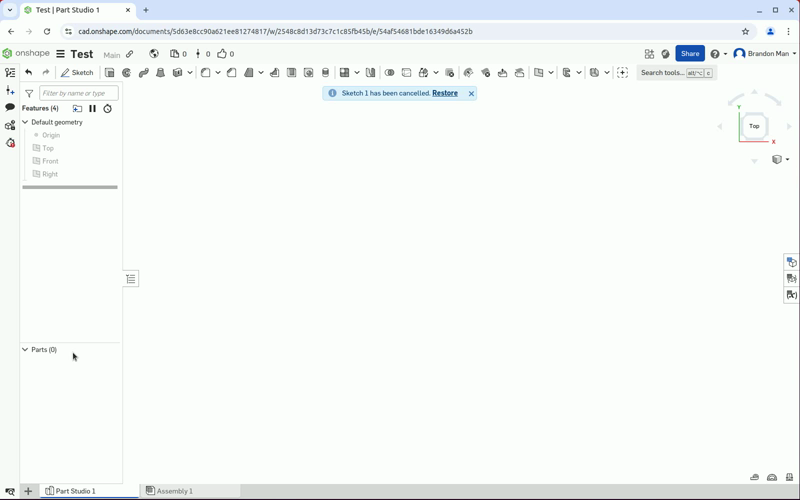
key(shift+p)
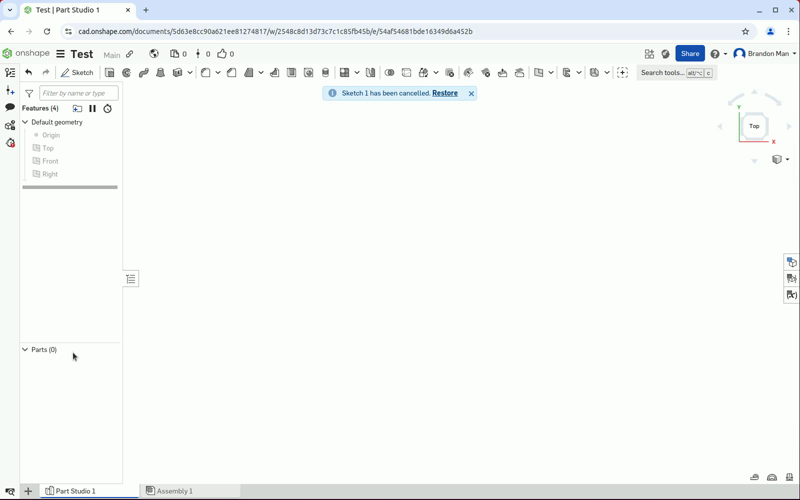
key(space)
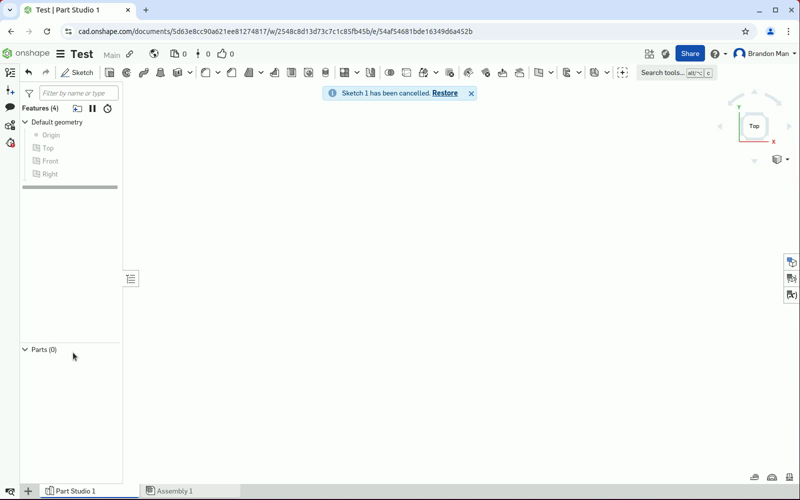
key_down(shift)
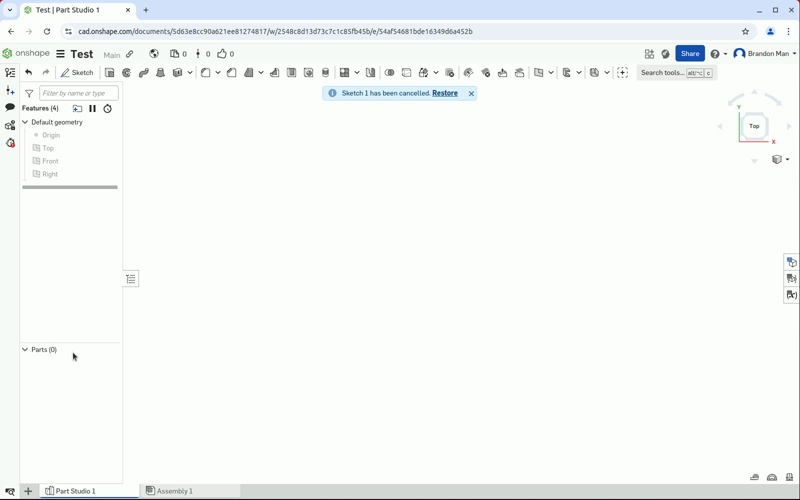
key(up)
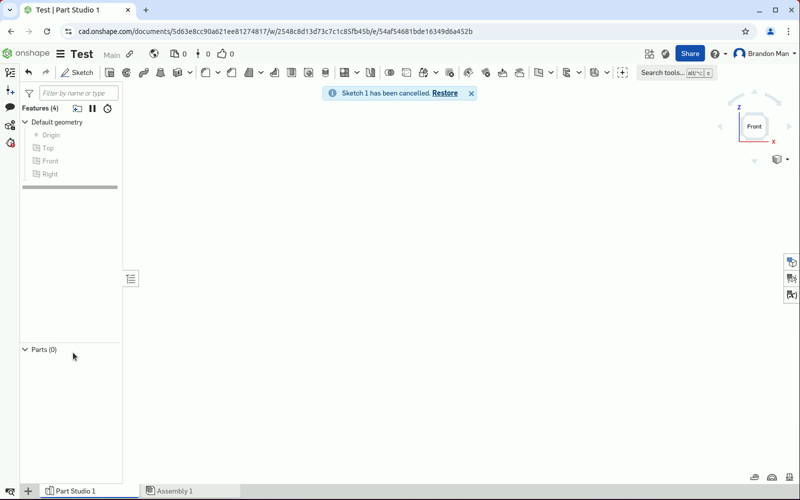
key_up(shift)
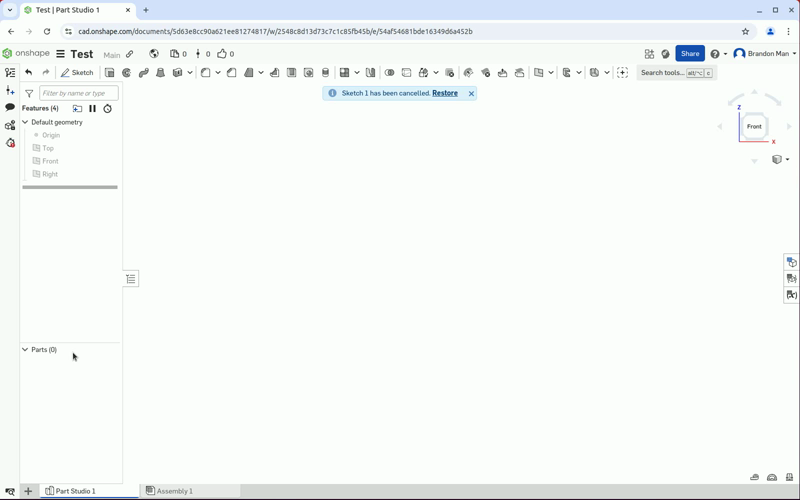
mouse_move(73, 352)
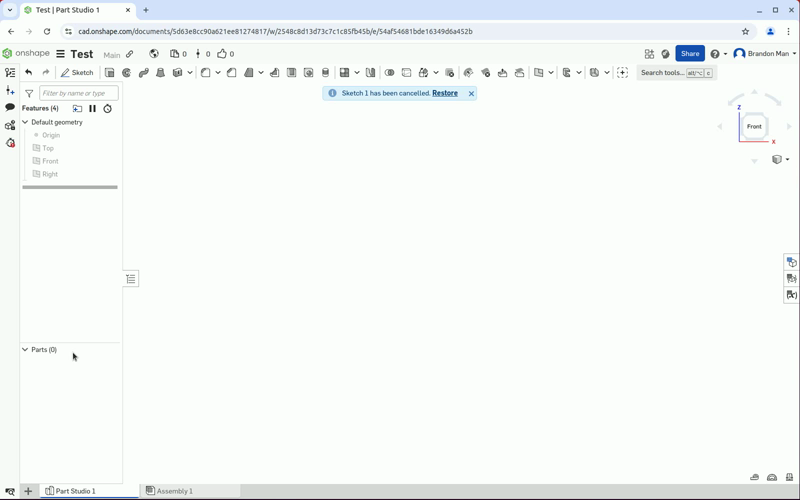
key(shift+y)
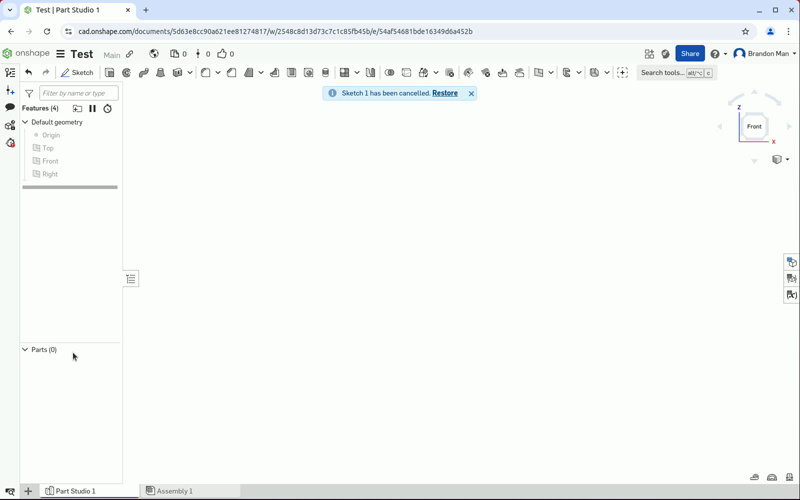
key(shift+s)
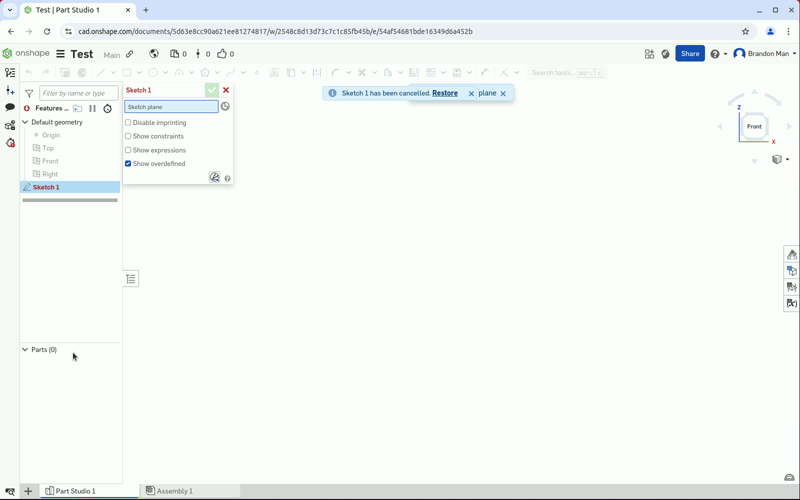
mouse_move(73, 163)
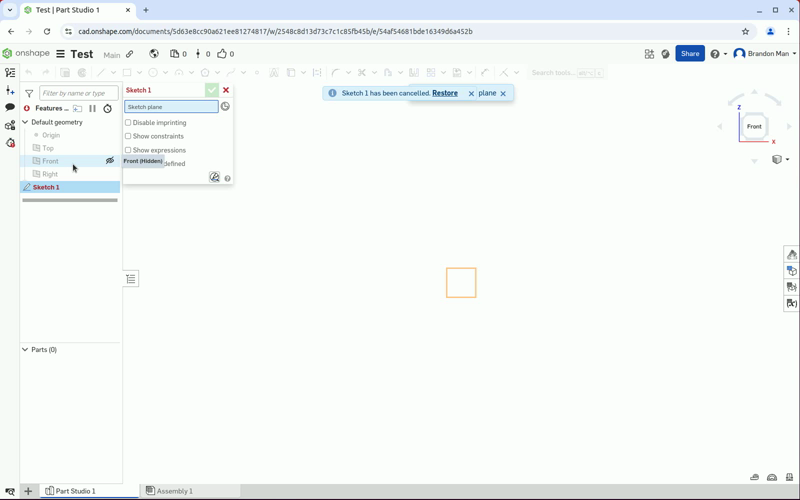
click(73, 163)
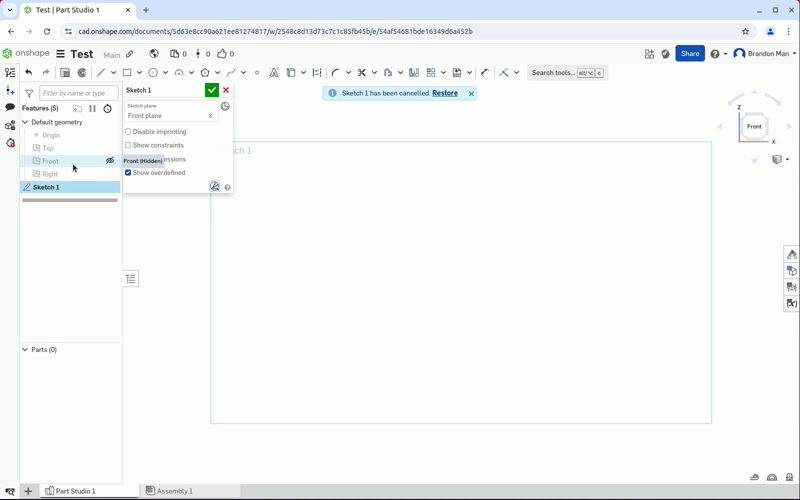
mouse_move(73, 352)
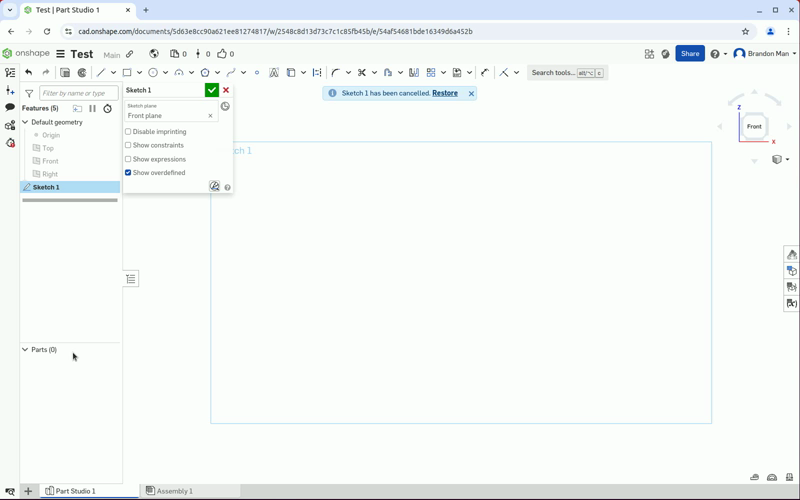
key(y)
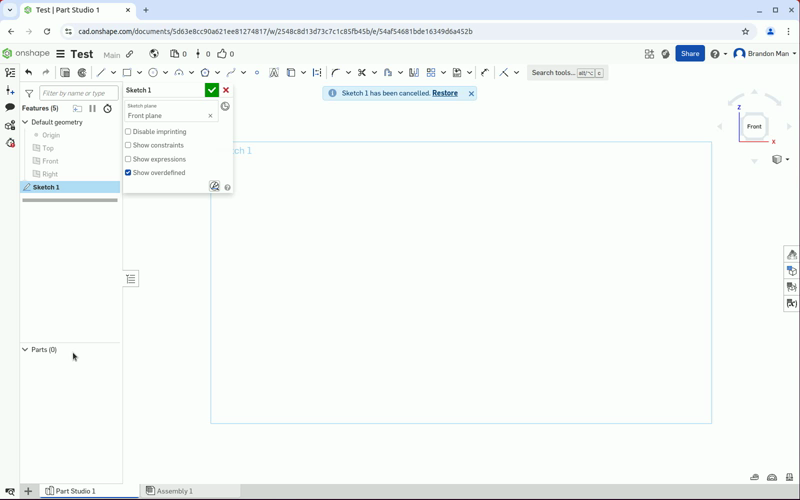
key(c)
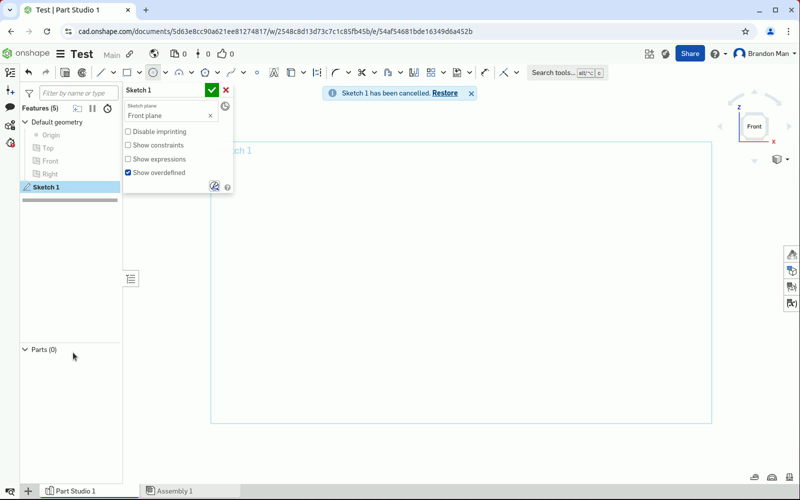
key_down(shift)
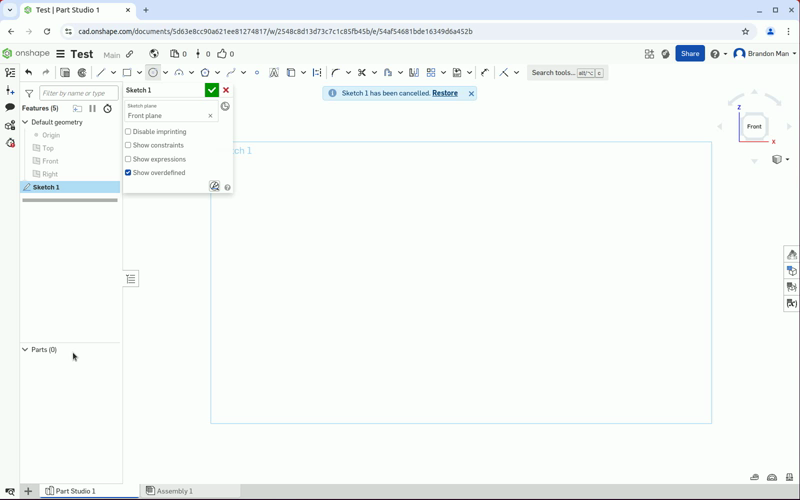
mouse_move(461, 282)
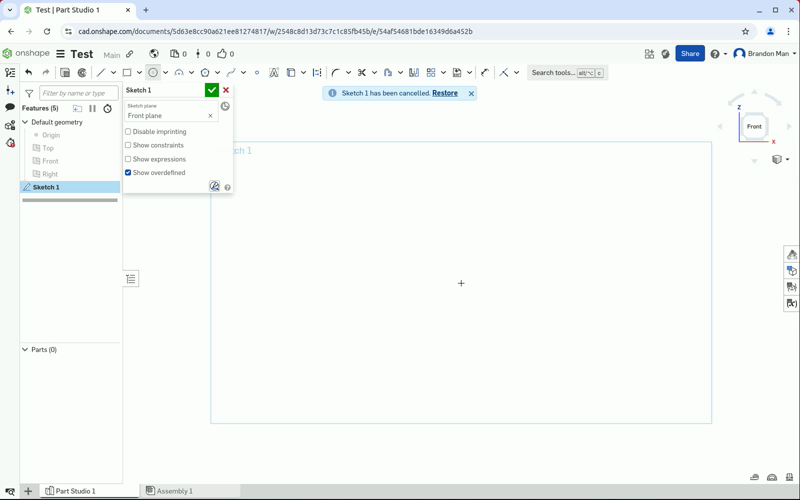
click(461, 282)
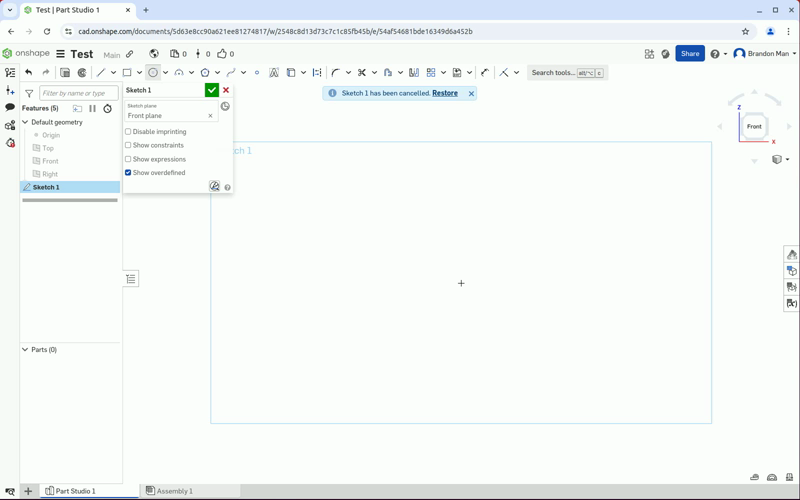
key_up(shift)
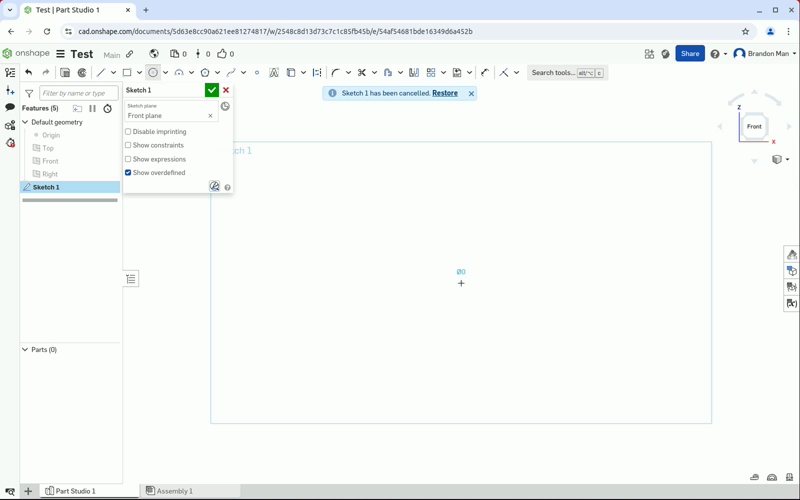
mouse_move(497, 282)
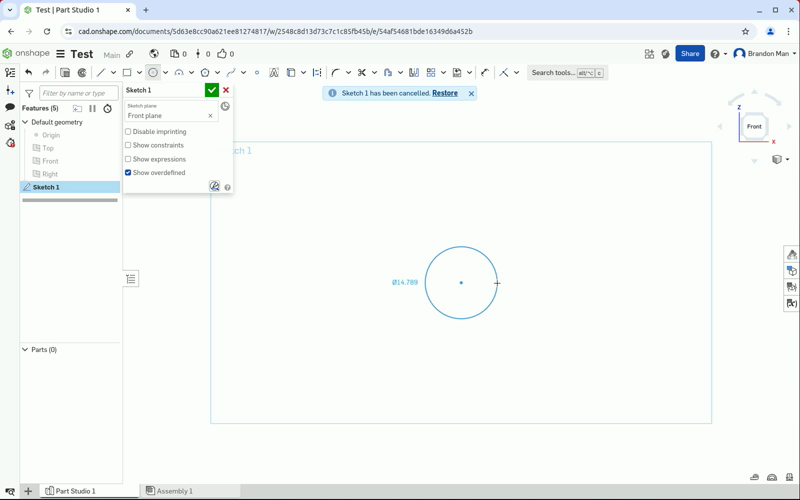
click(497, 282)
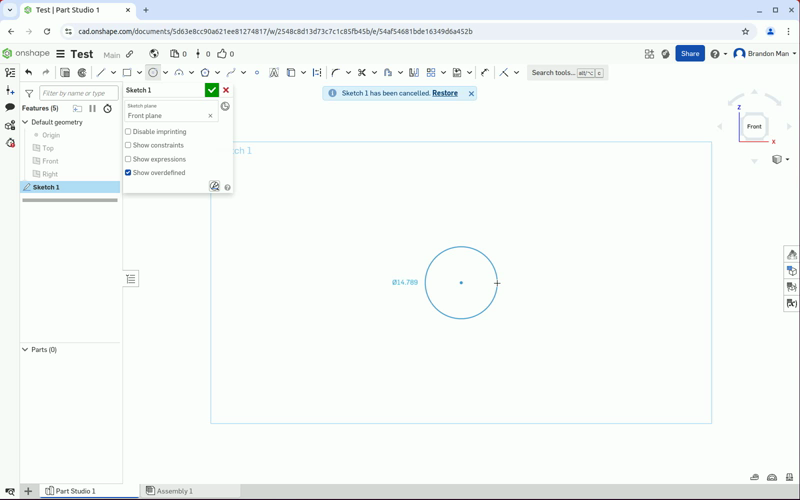
key(esc)
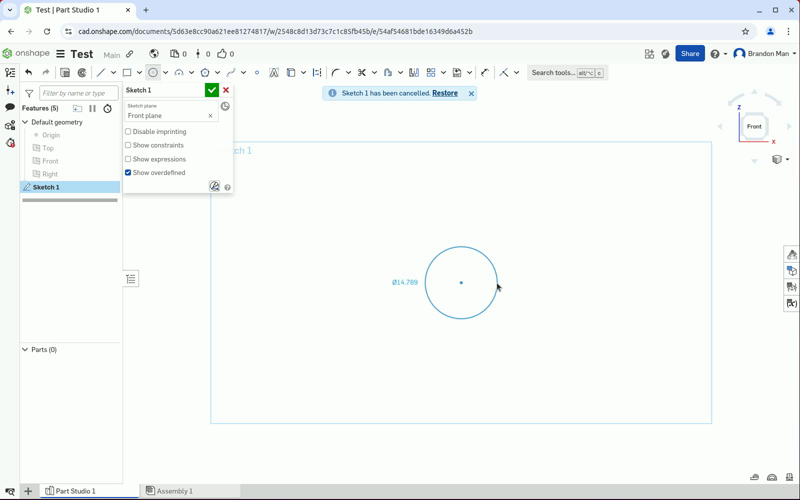
key(c)
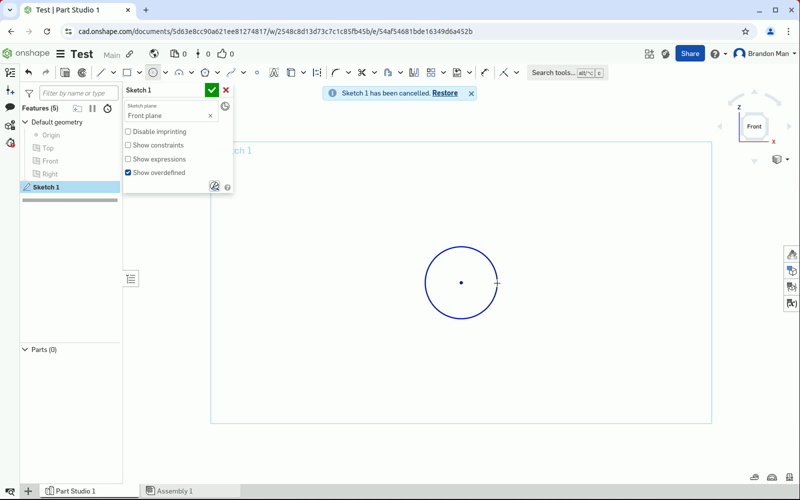
key_down(shift)
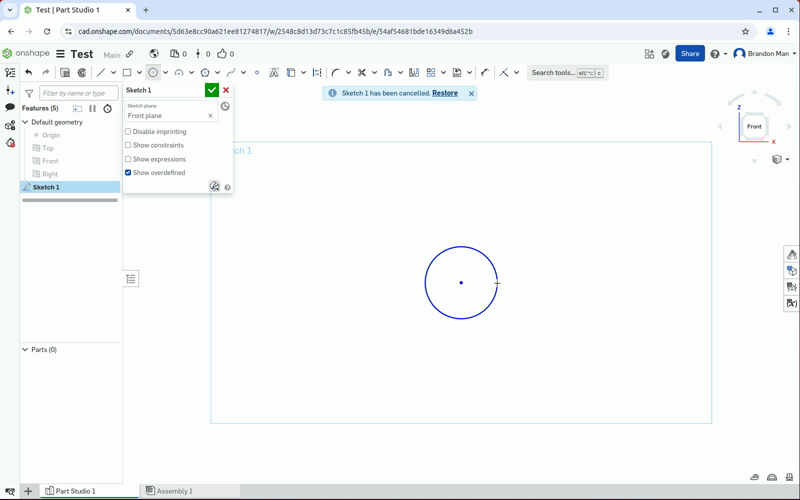
mouse_move(461, 282)
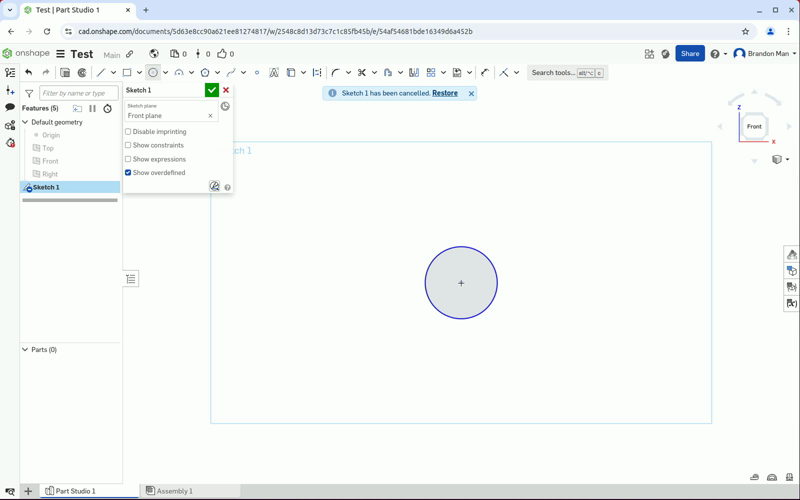
click(461, 282)
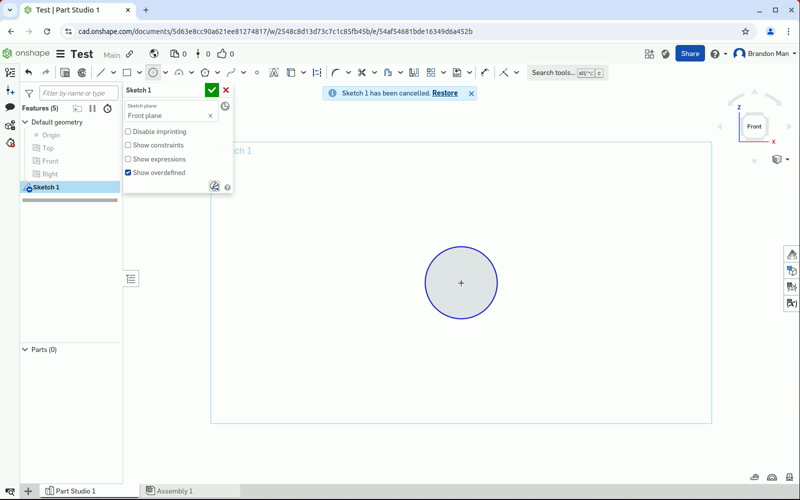
key_up(shift)
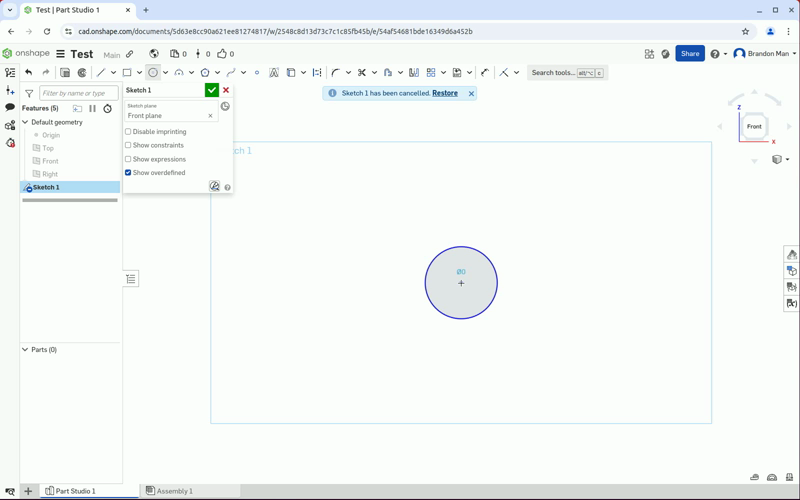
mouse_move(479, 282)
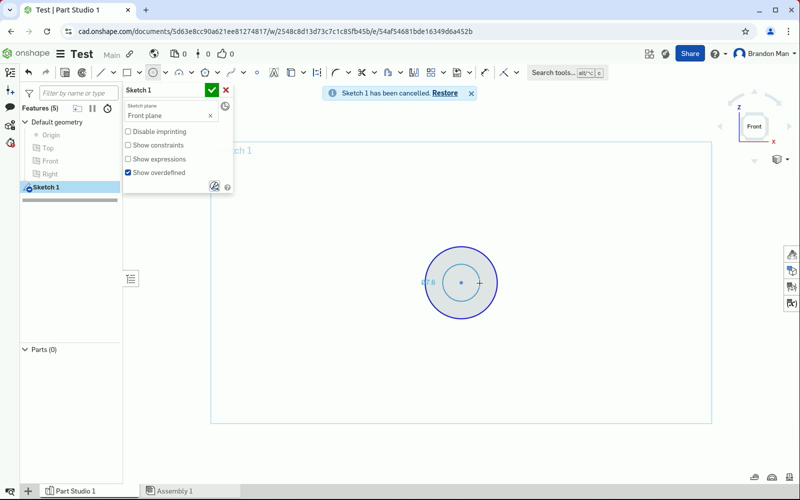
click(479, 282)
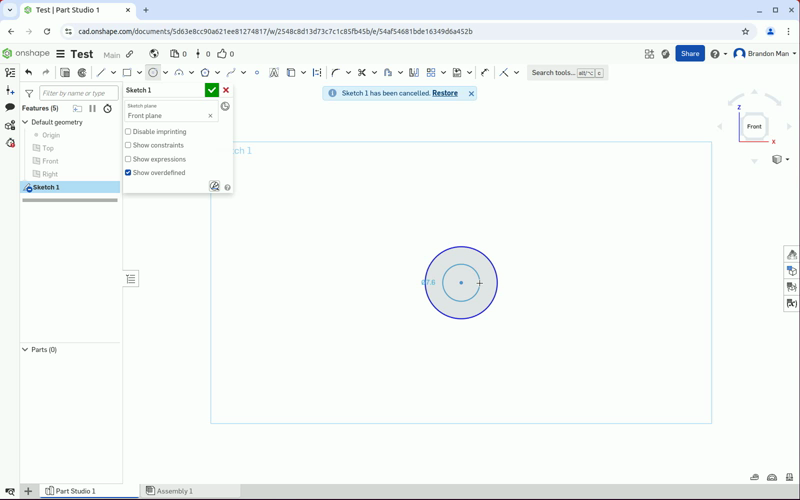
key(esc)
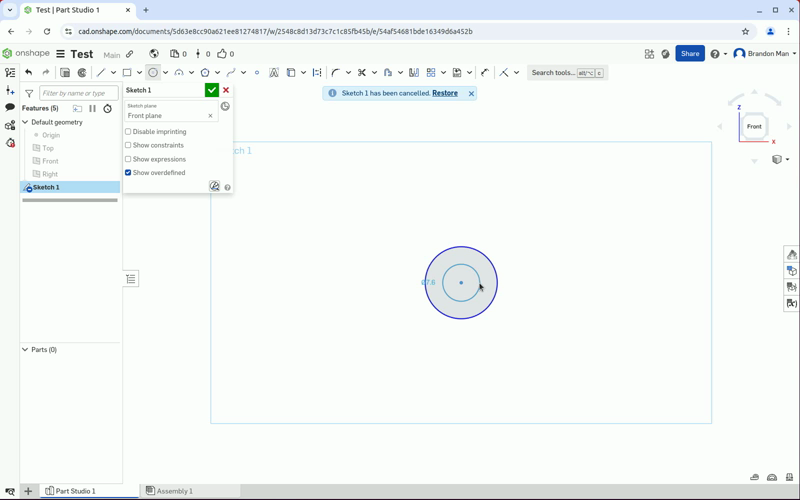
mouse_move(462, 306)
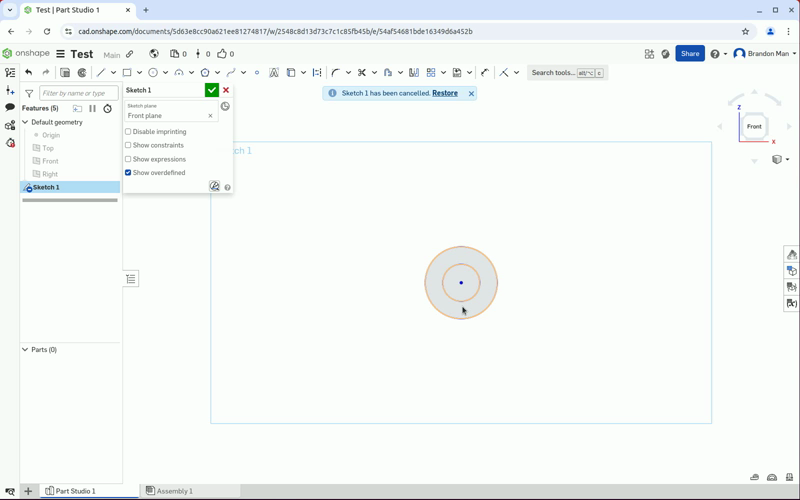
click(462, 306)
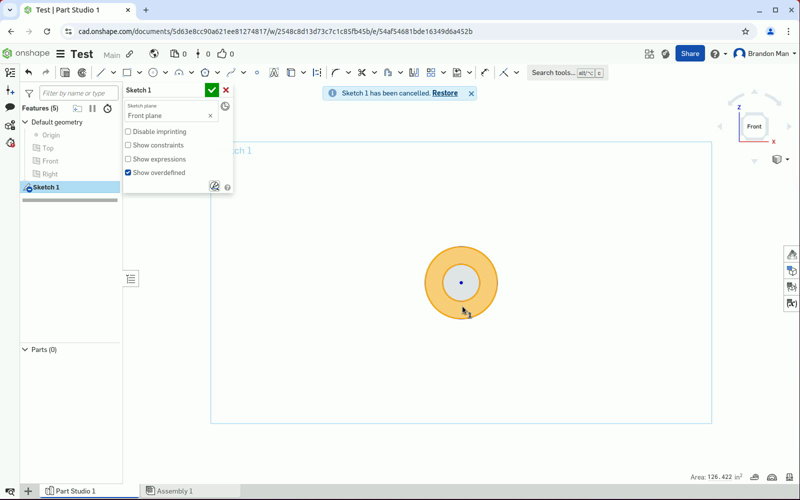
mouse_move(73, 352)
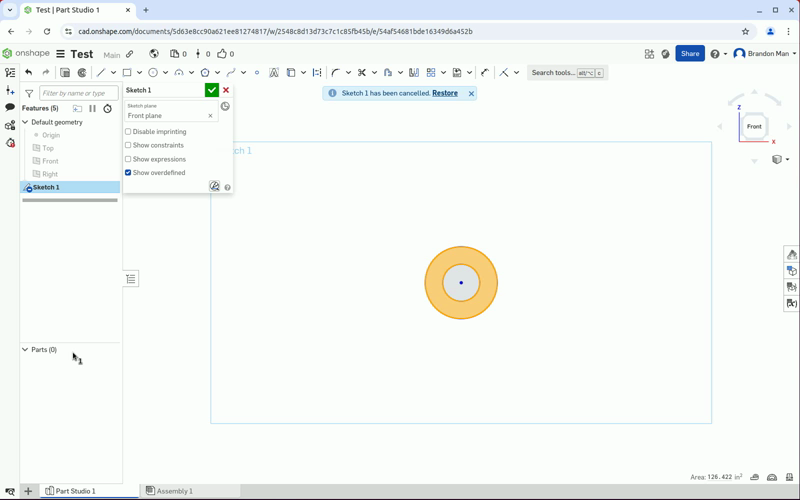
key(shift+y)
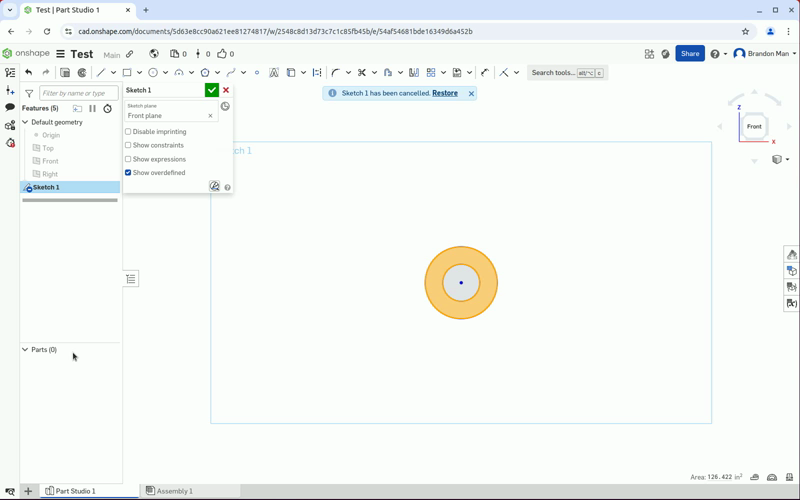
key(shift+e)
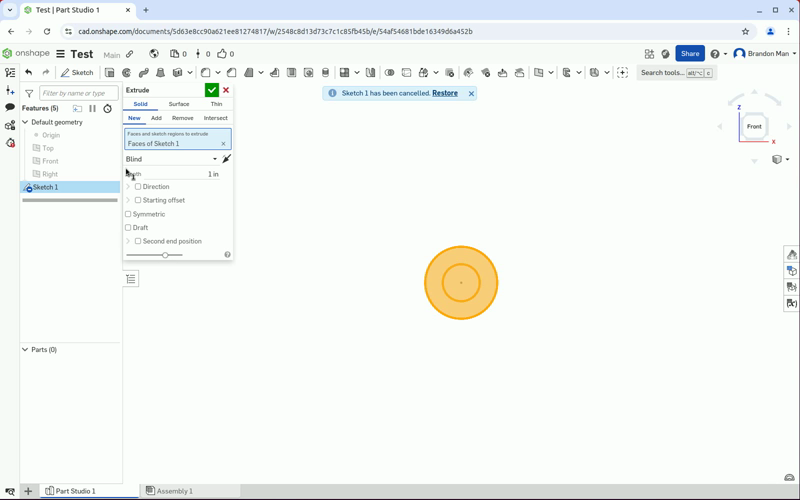
mouse_move(143, 106)
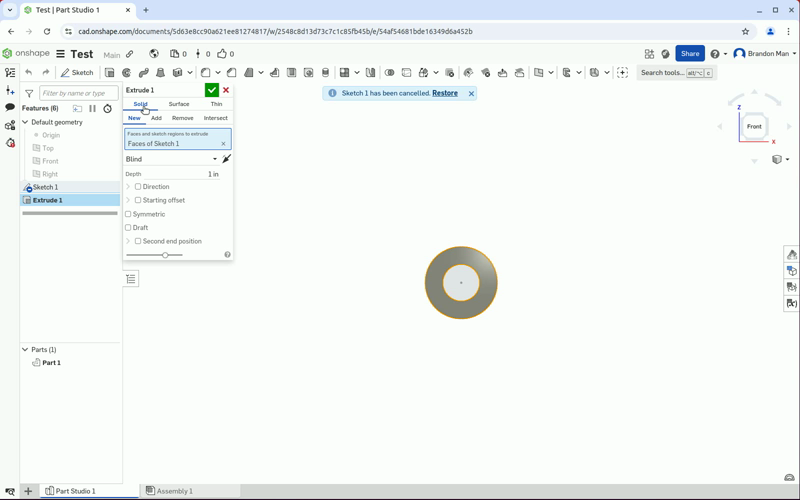
click(143, 106)
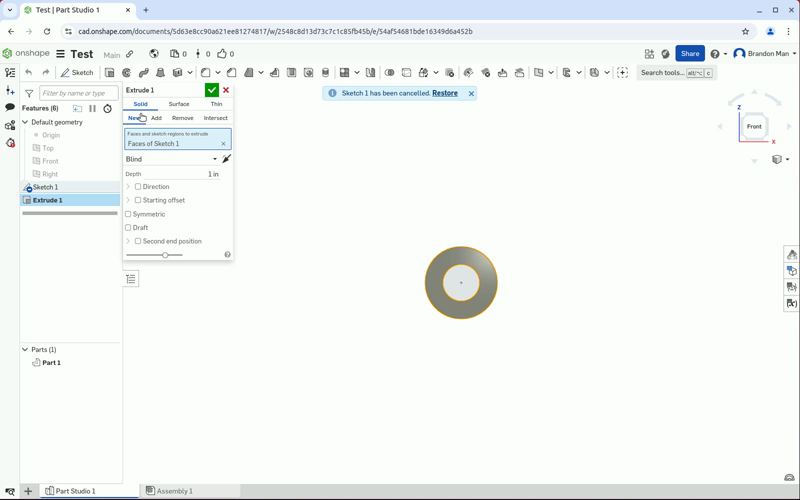
mouse_move(137, 120)
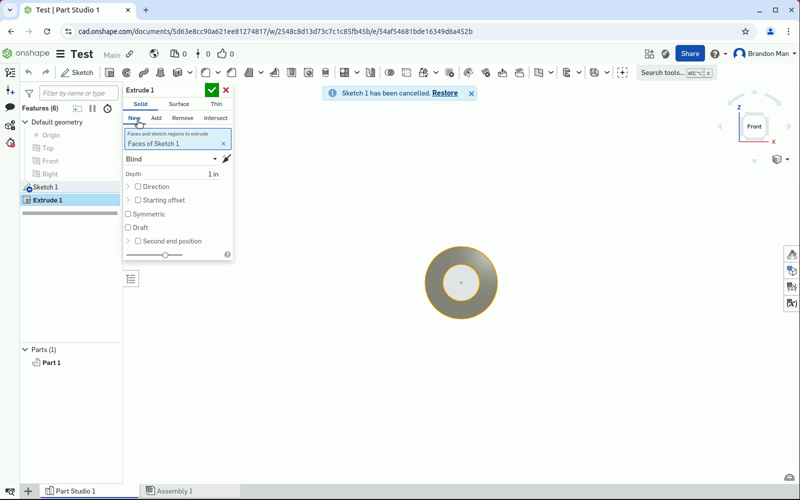
click(137, 120)
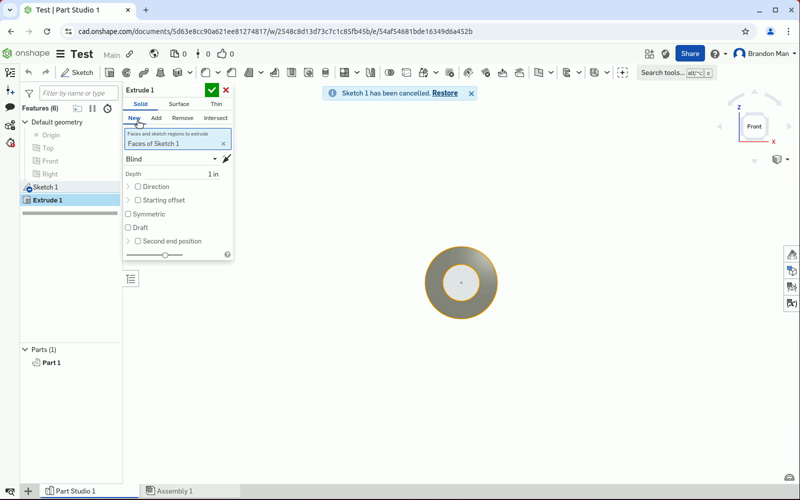
key(tab, 4)
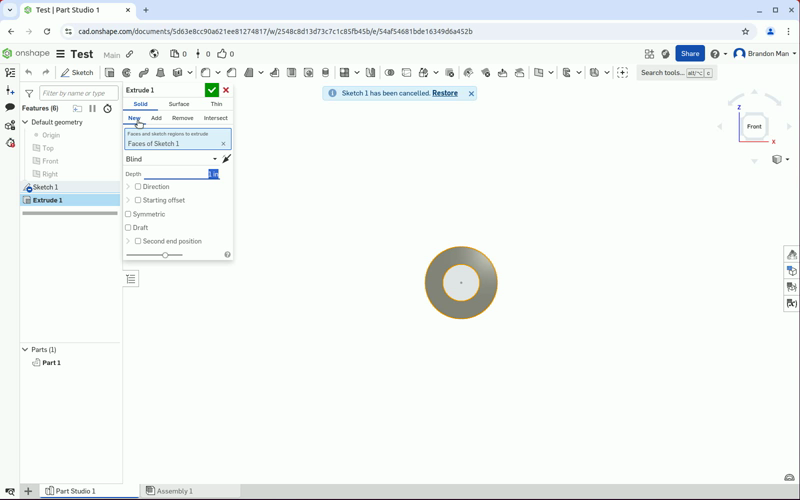
text(3.129)
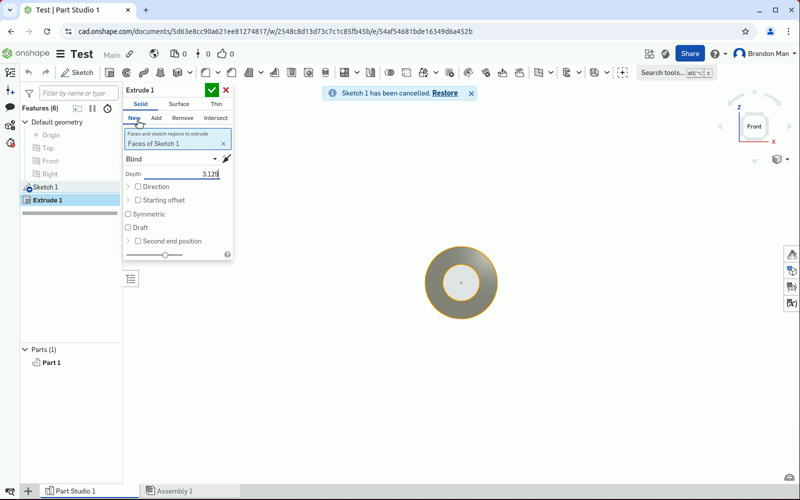
key(enter)
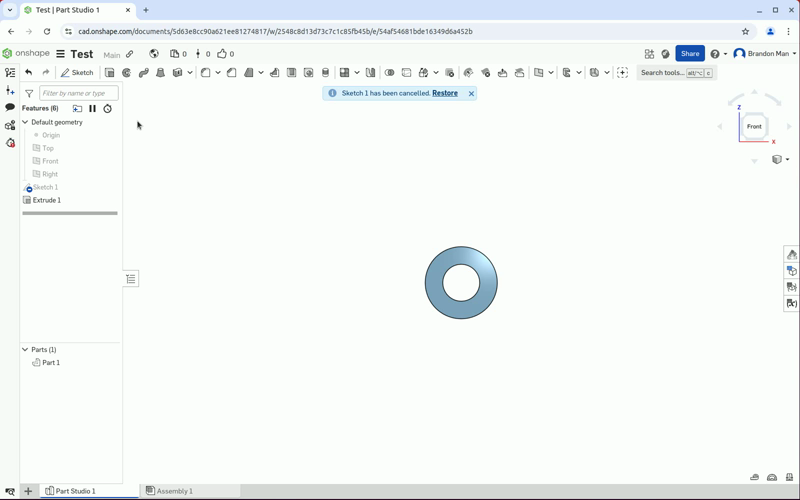
key(shift+h)
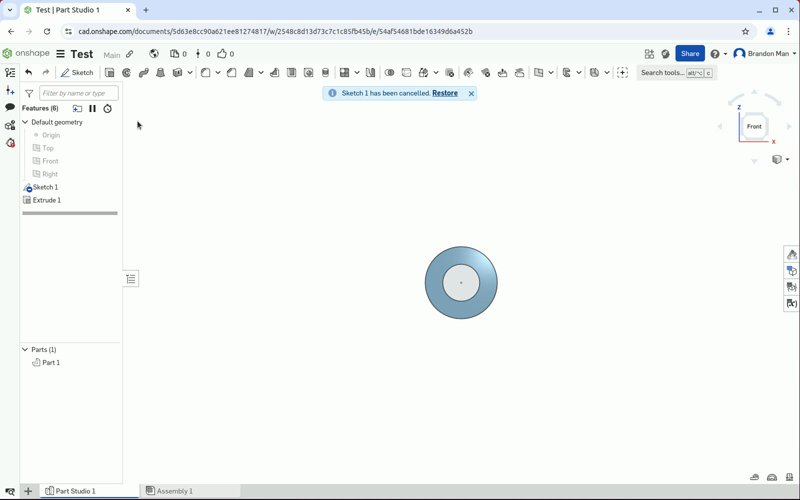
key(shift+h)
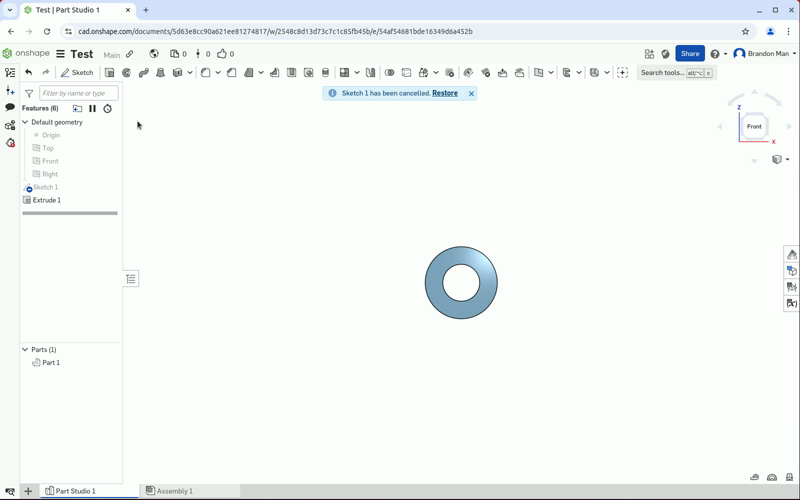
mouse_move(73, 189)
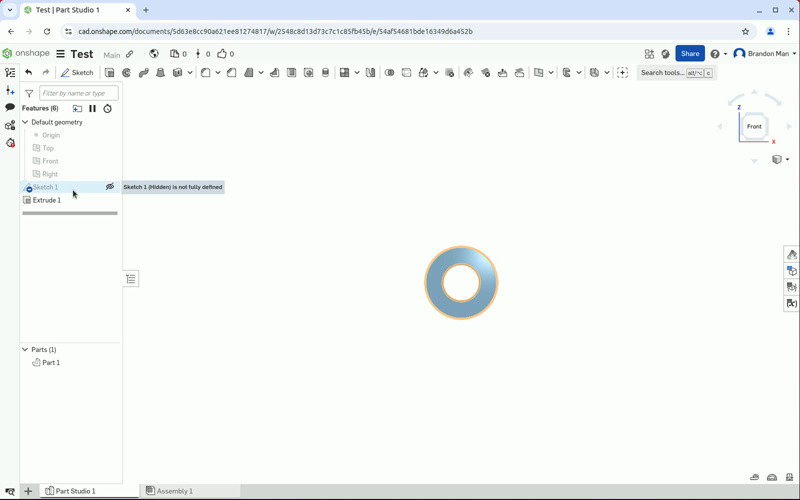
click(73, 189)
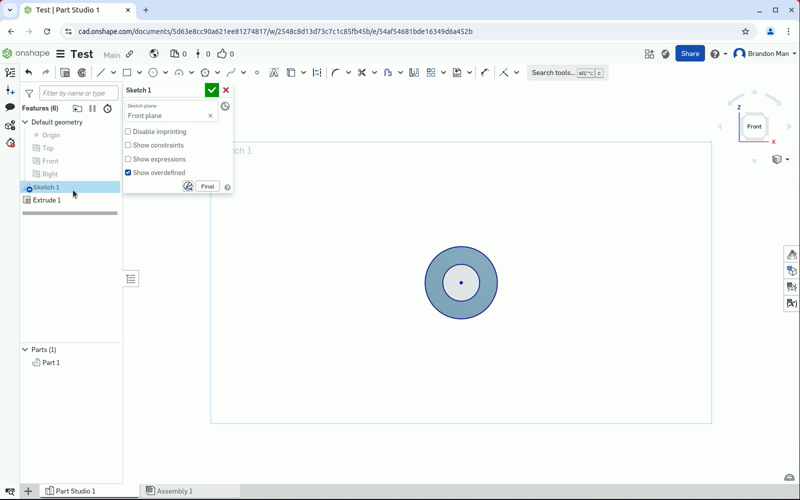
mouse_move(229, 92)
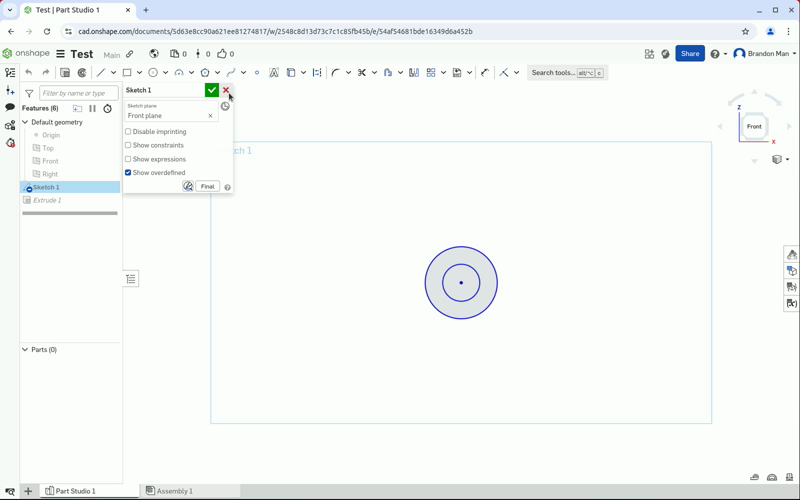
click(229, 92)
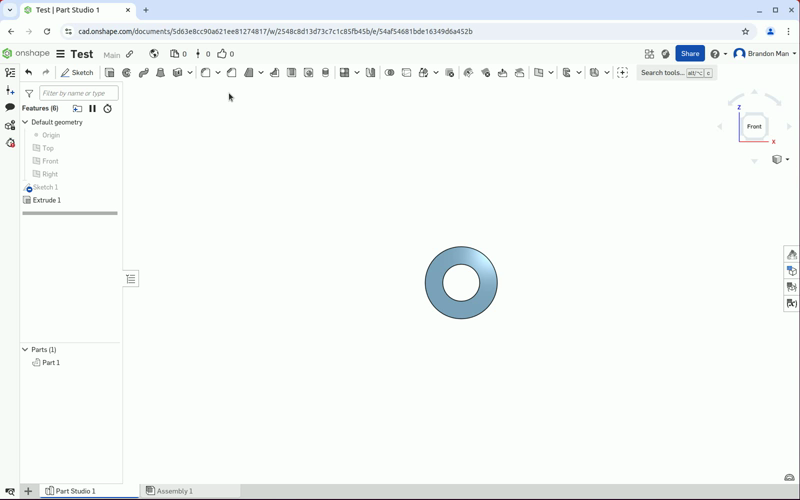
mouse_move(541, 75)
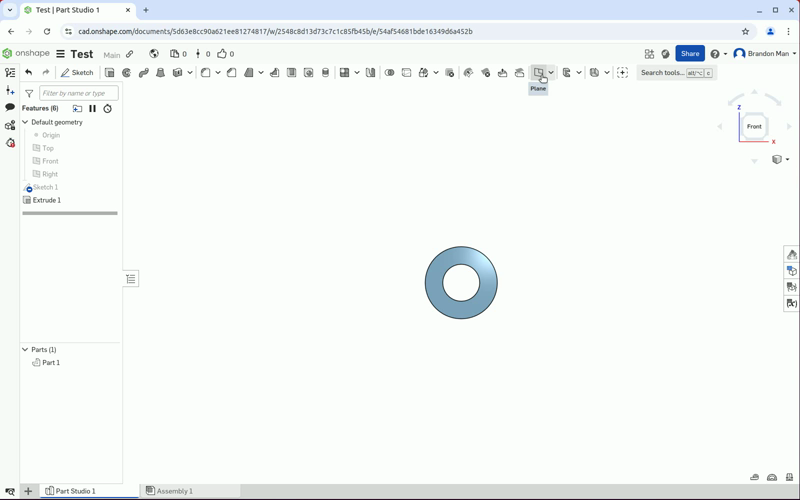
click(541, 75)
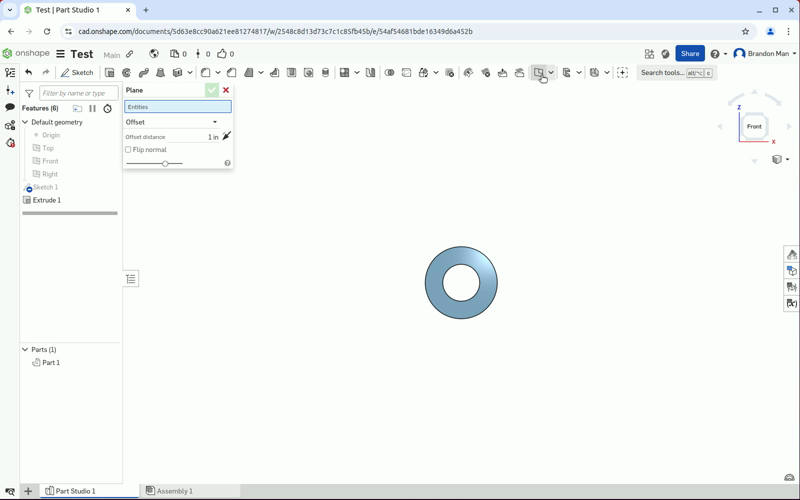
mouse_move(73, 163)
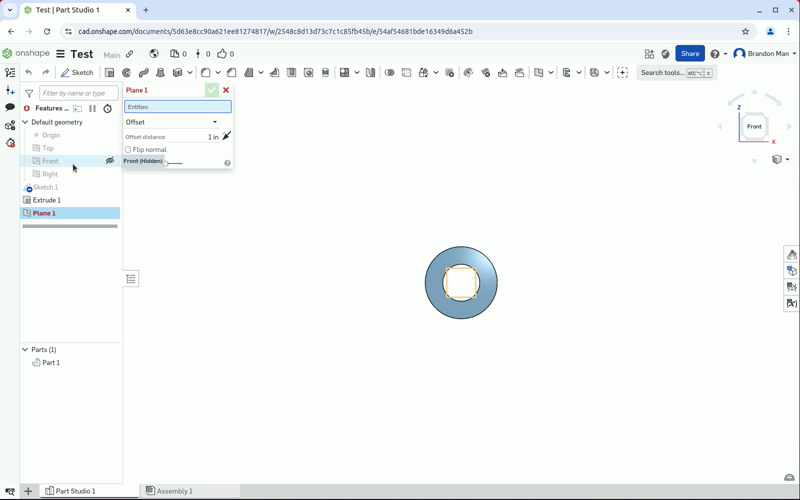
click(73, 163)
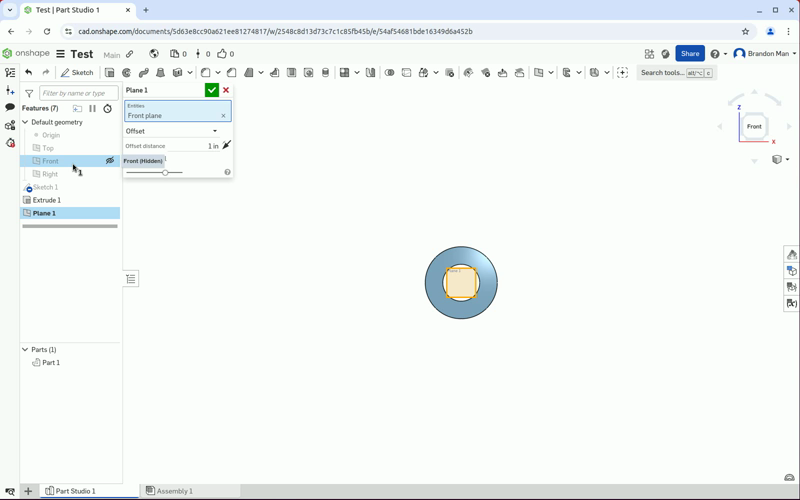
key(tab, 2)
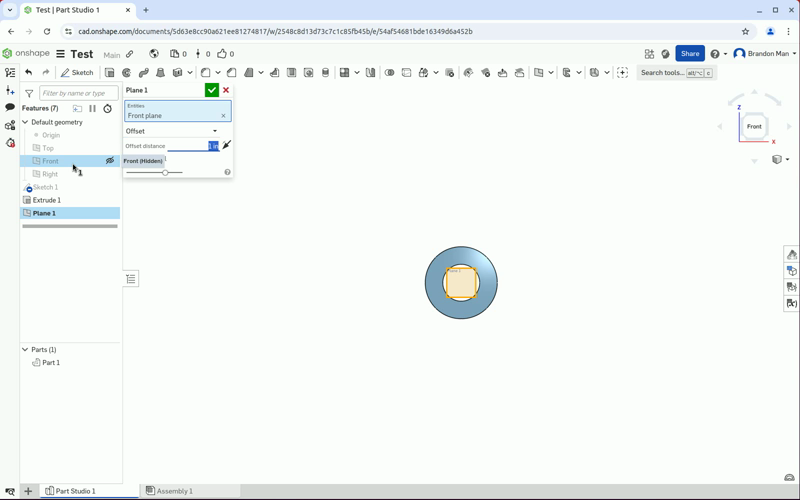
text(3.143)
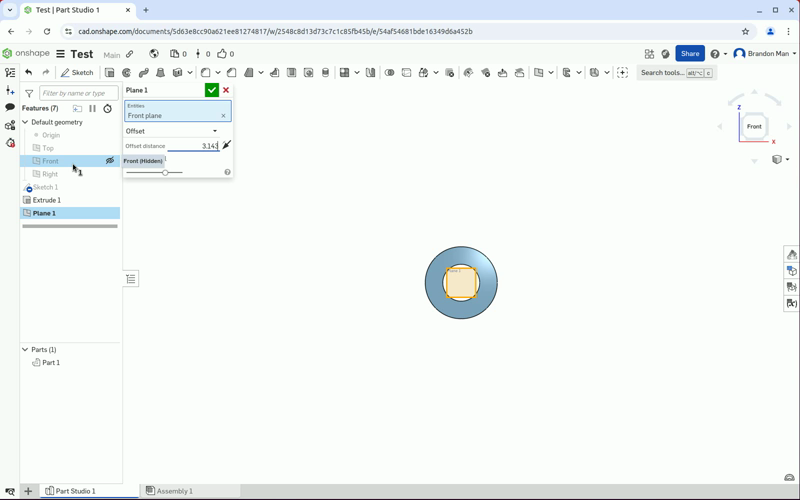
key(enter, 2)
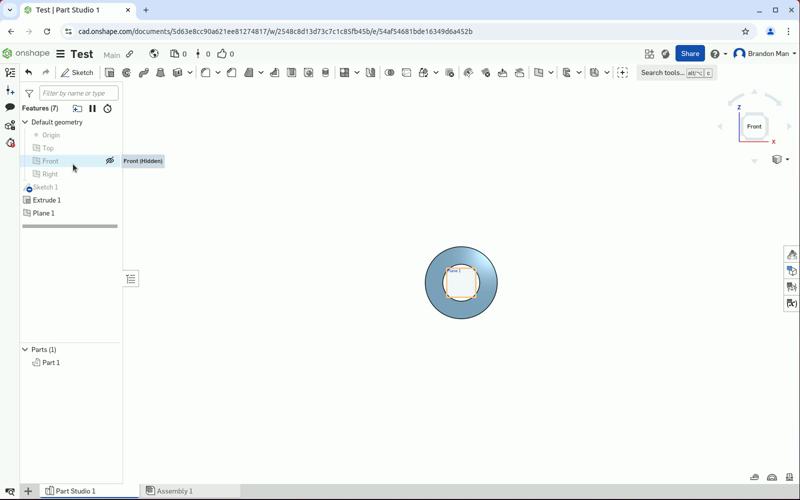
key(shift+s)
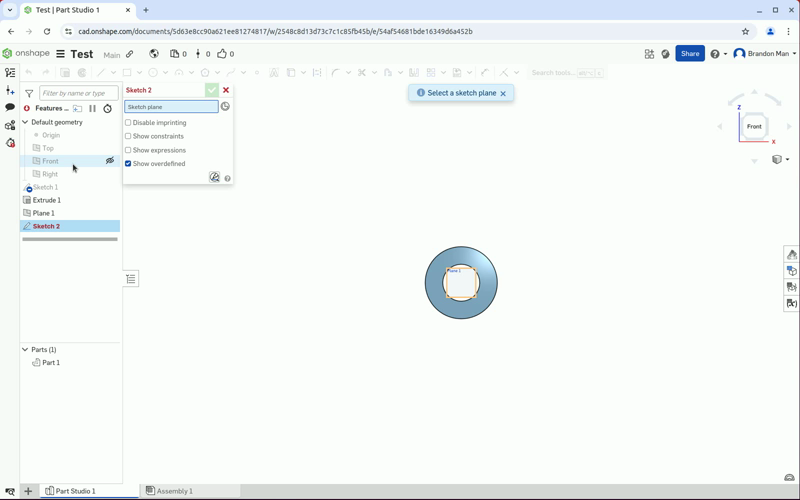
mouse_move(73, 215)
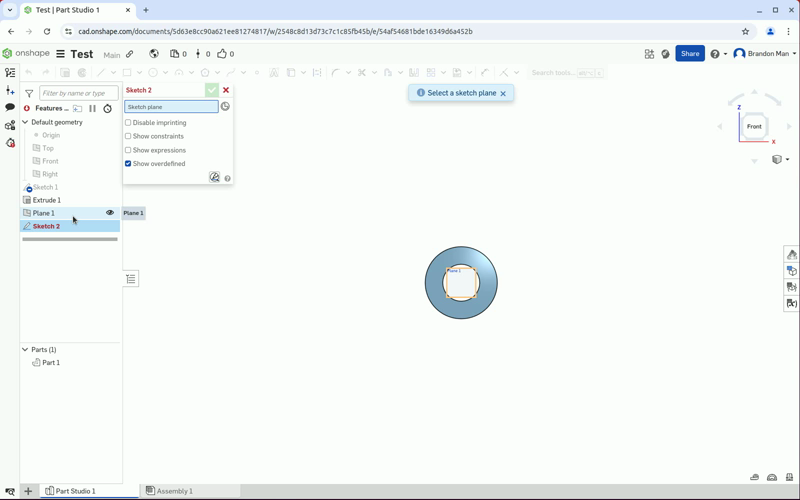
click(73, 215)
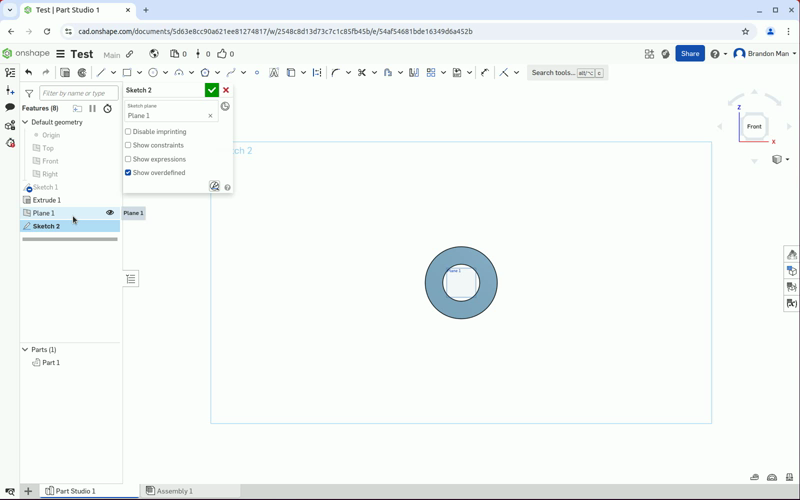
mouse_move(73, 352)
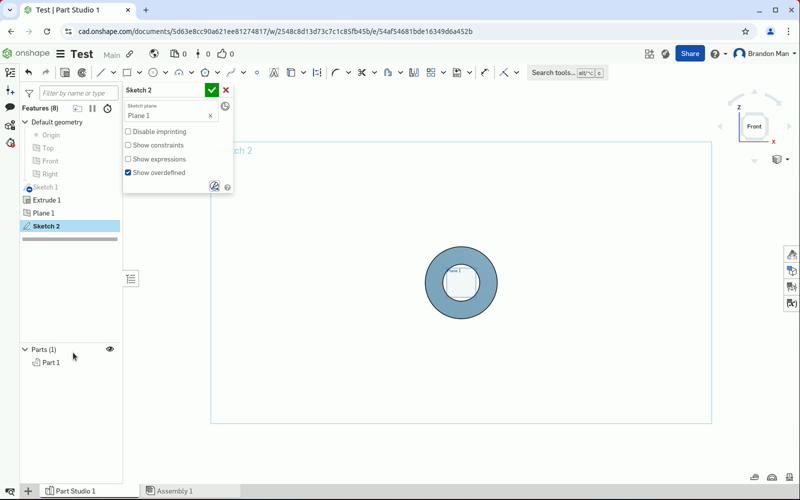
key(y)
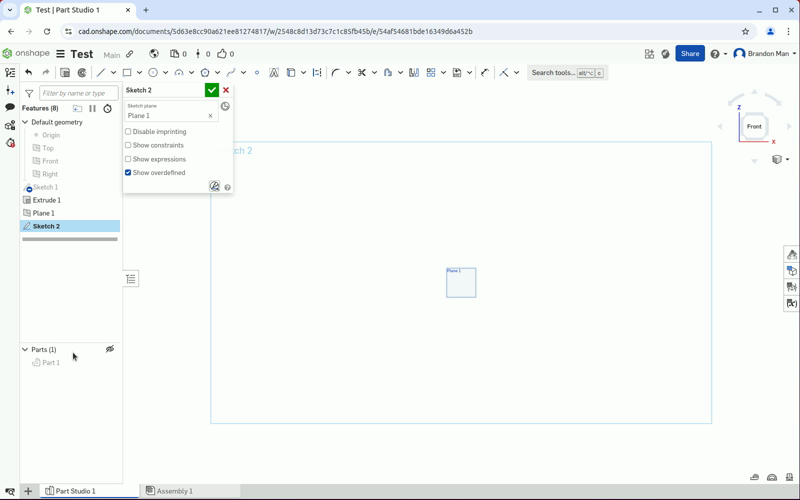
key(c)
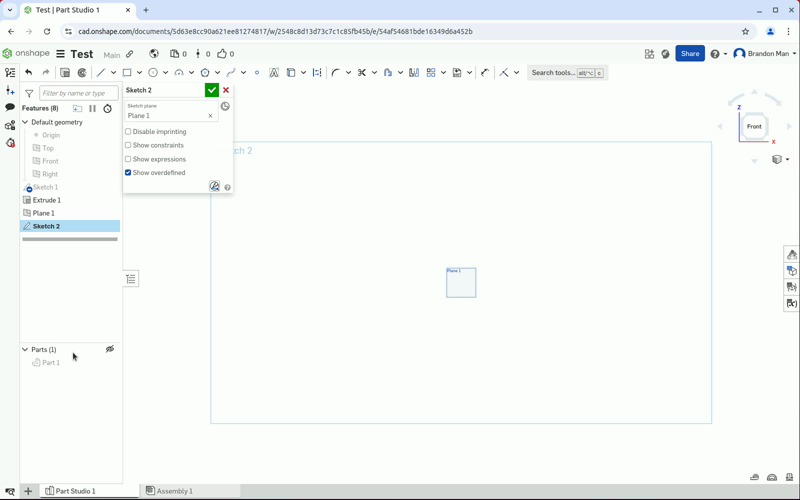
key_down(shift)
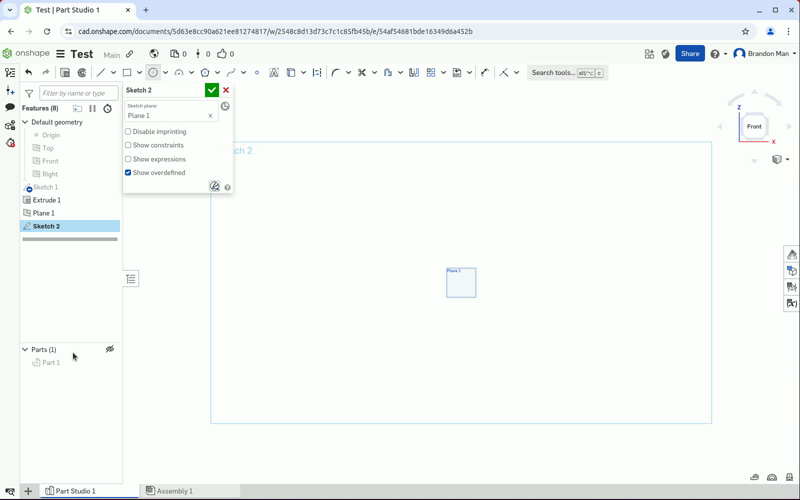
mouse_move(461, 282)
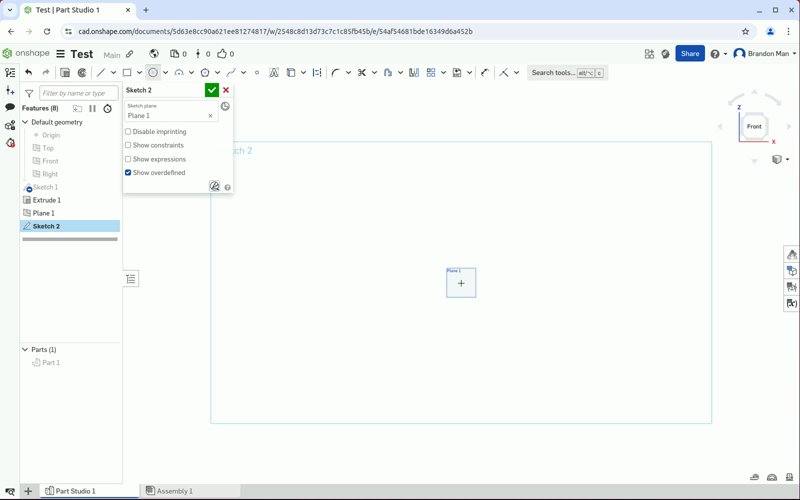
click(461, 282)
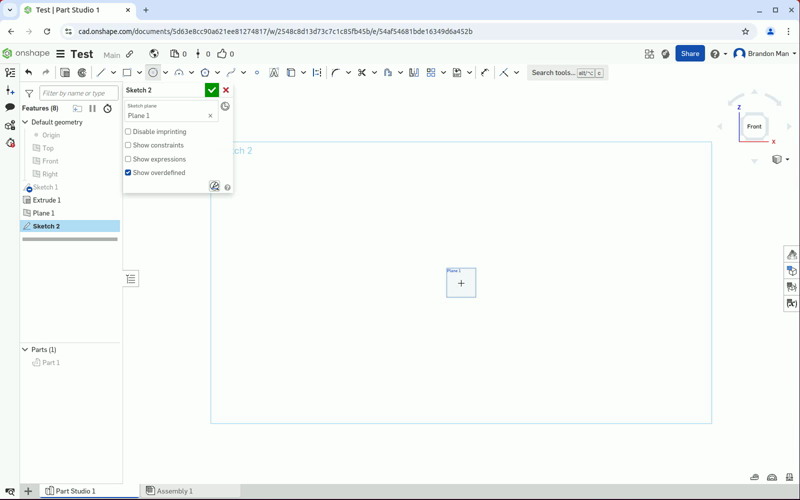
key_up(shift)
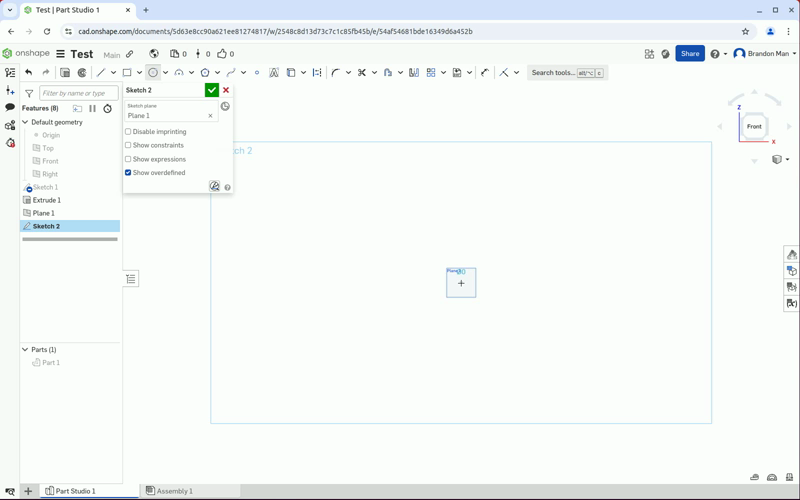
mouse_move(494, 282)
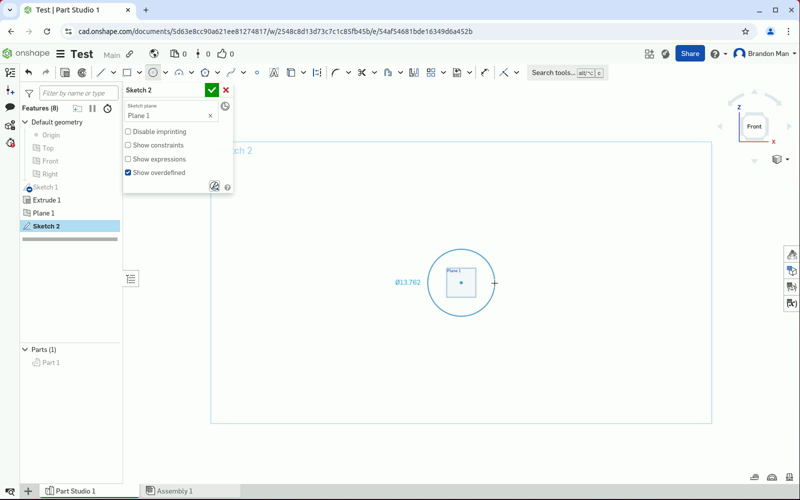
click(494, 282)
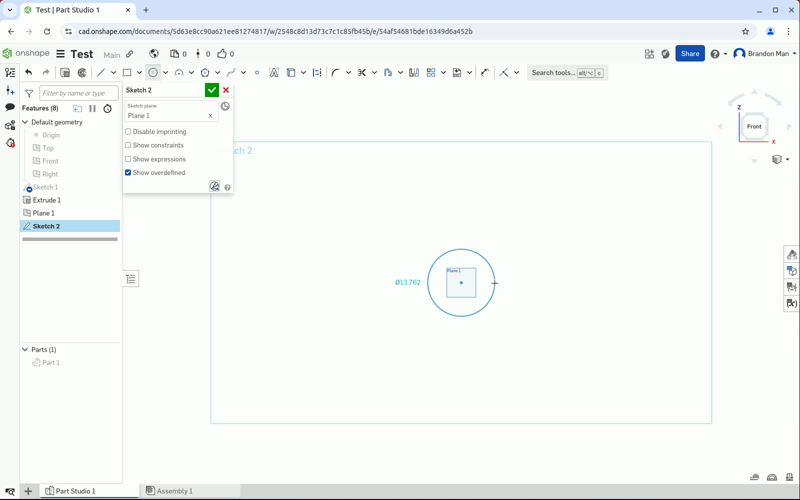
key(esc)
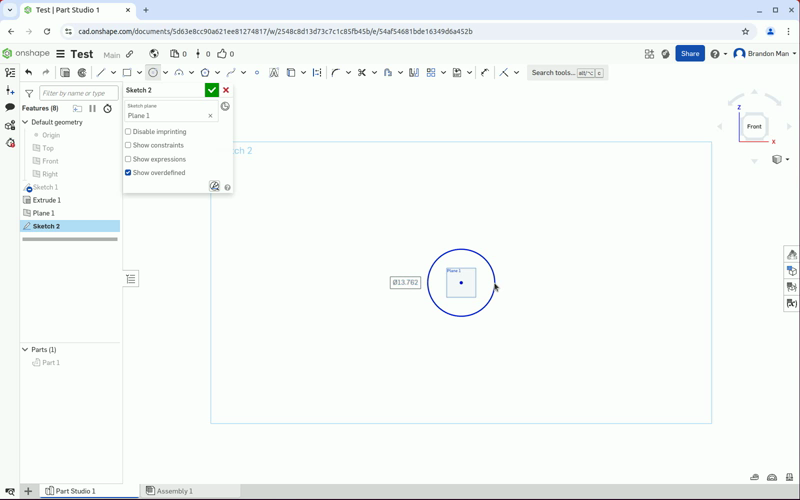
key(c)
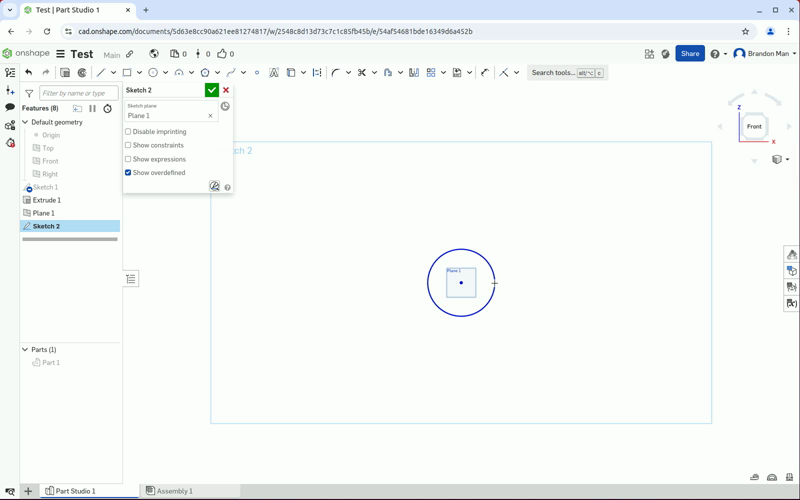
key_down(shift)
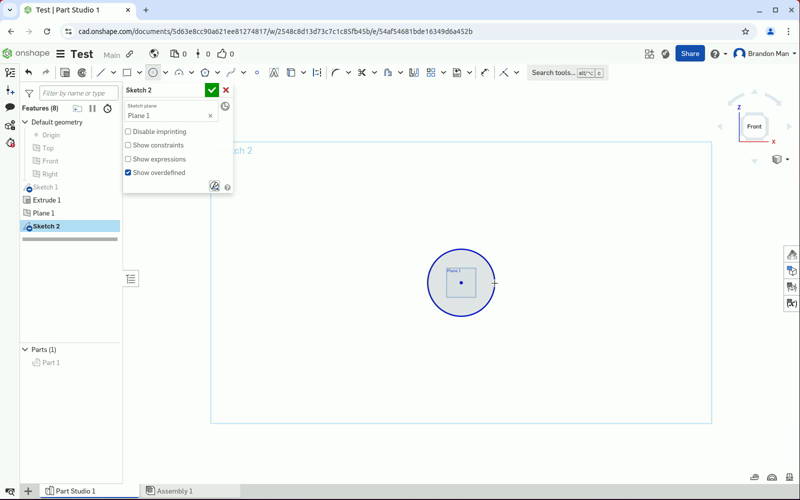
mouse_move(461, 282)
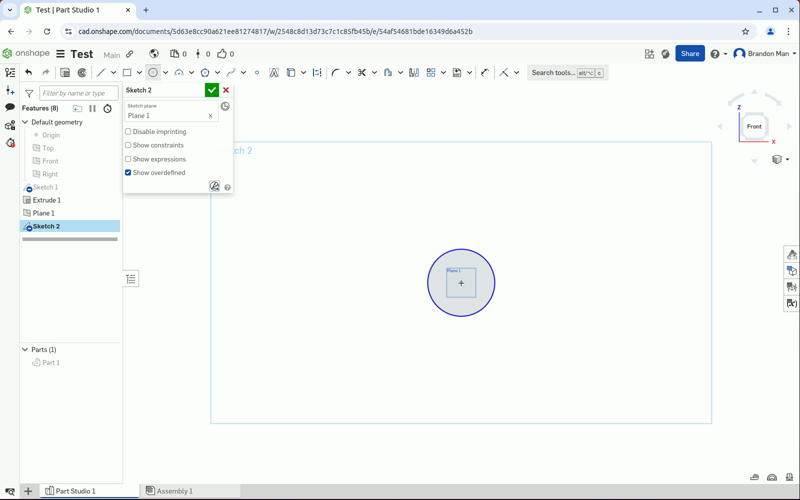
click(461, 282)
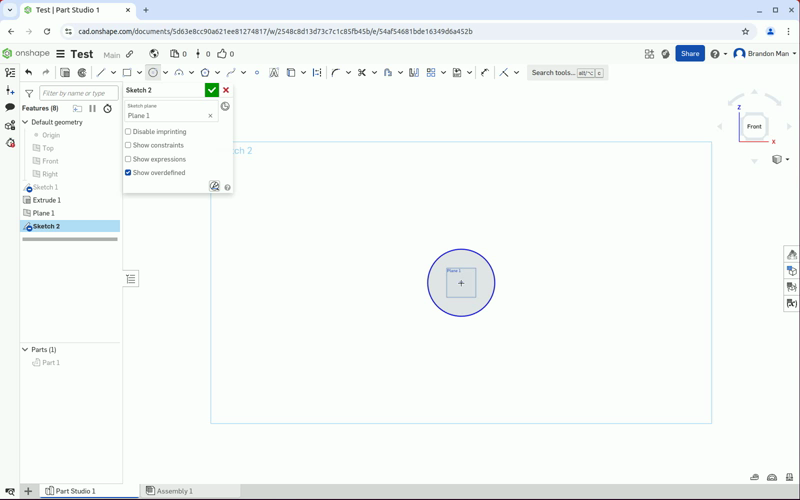
key_up(shift)
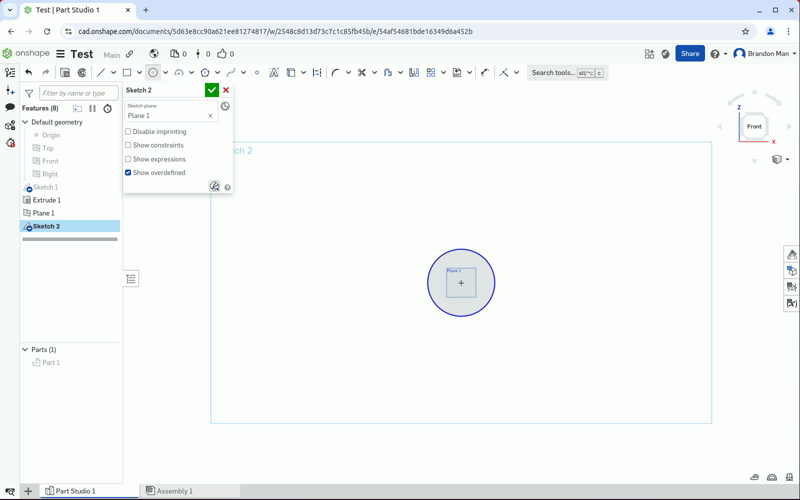
mouse_move(480, 282)
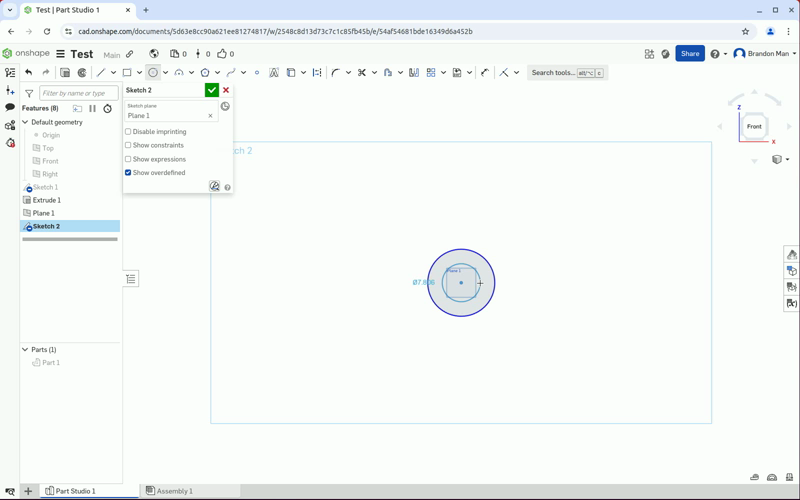
click(480, 282)
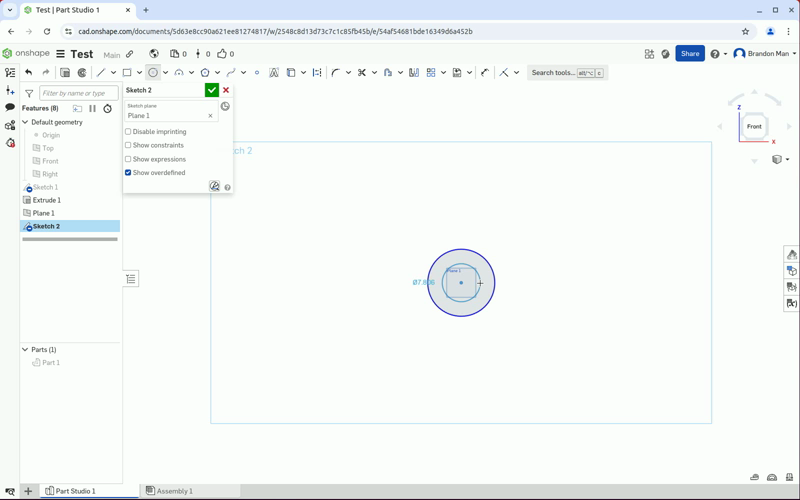
key(esc)
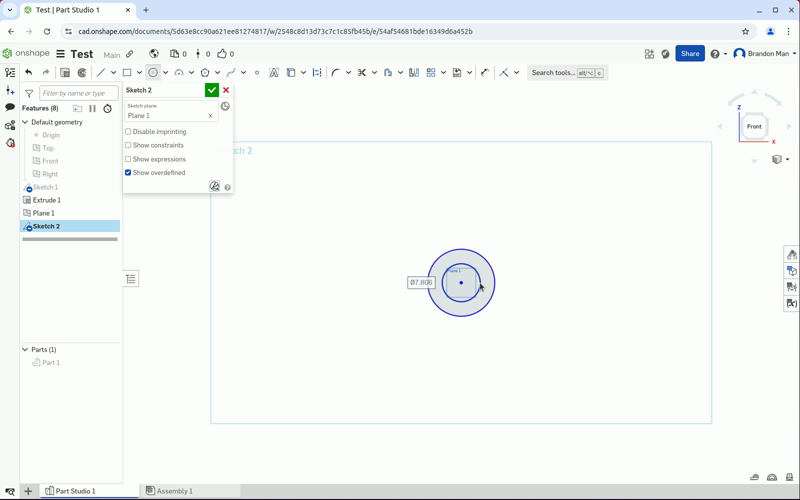
mouse_move(433, 289)
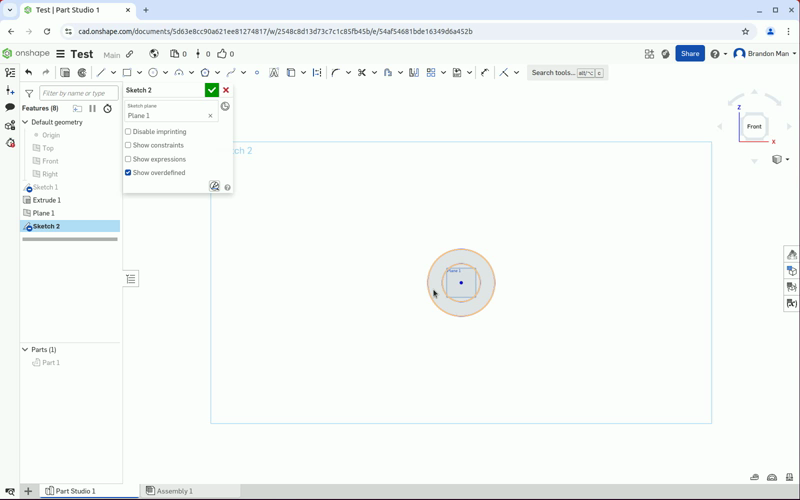
click(433, 289)
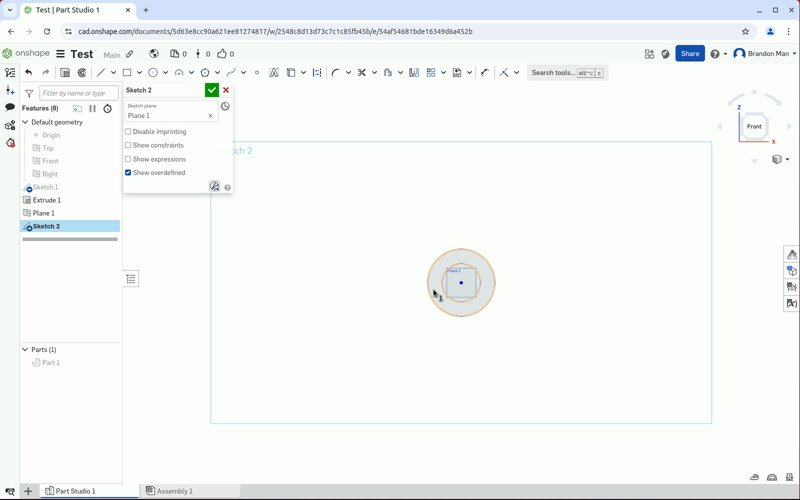
mouse_move(73, 352)
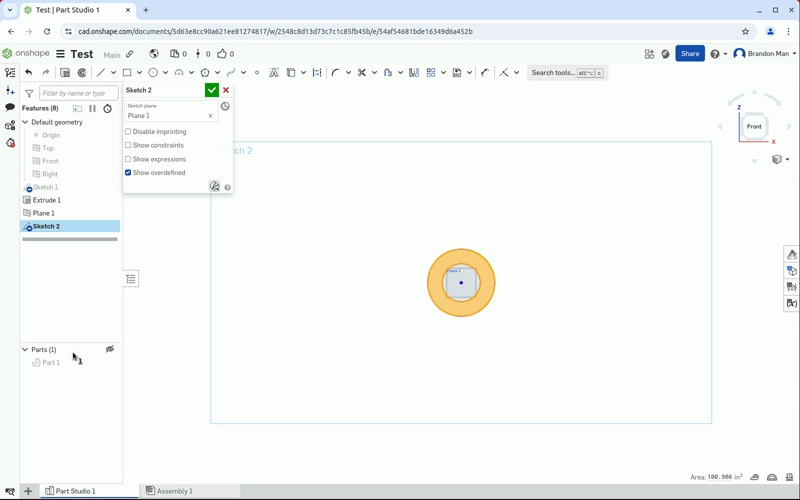
key(shift+y)
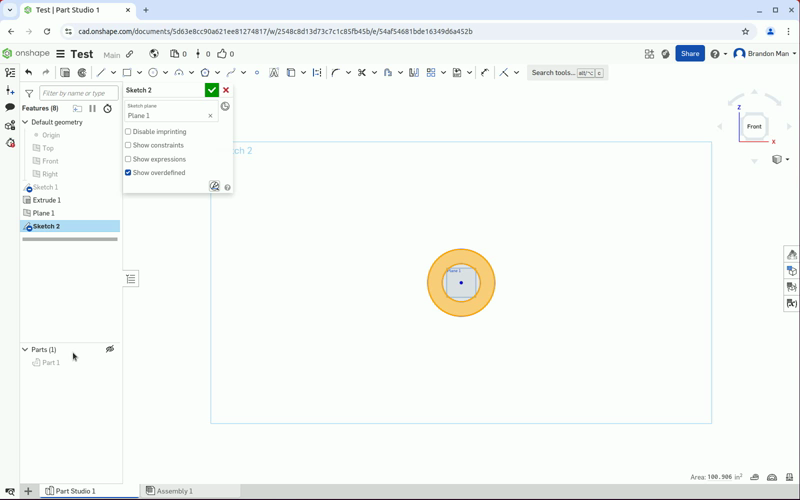
key(shift+e)
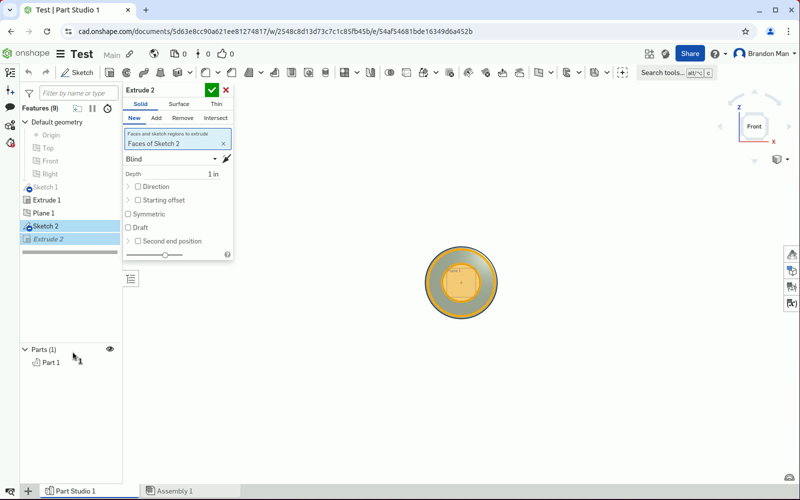
mouse_move(143, 106)
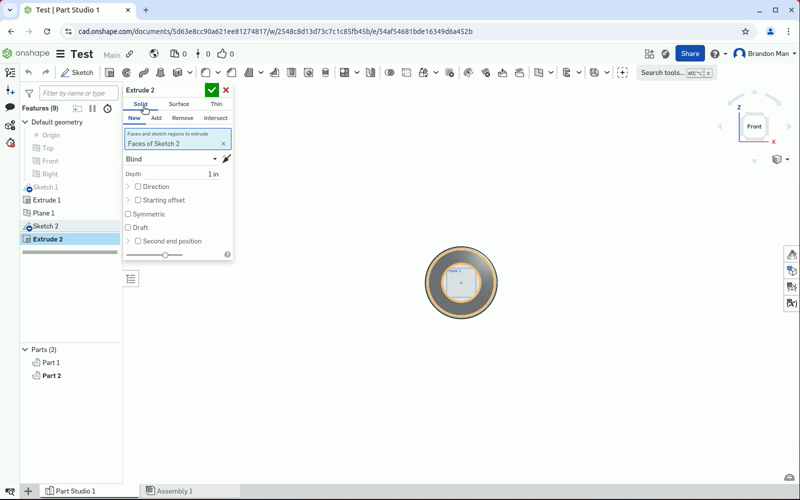
click(143, 106)
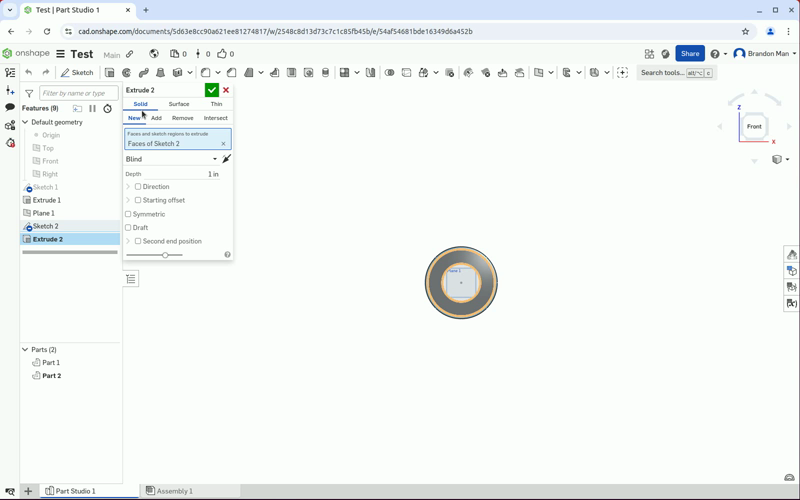
mouse_move(137, 120)
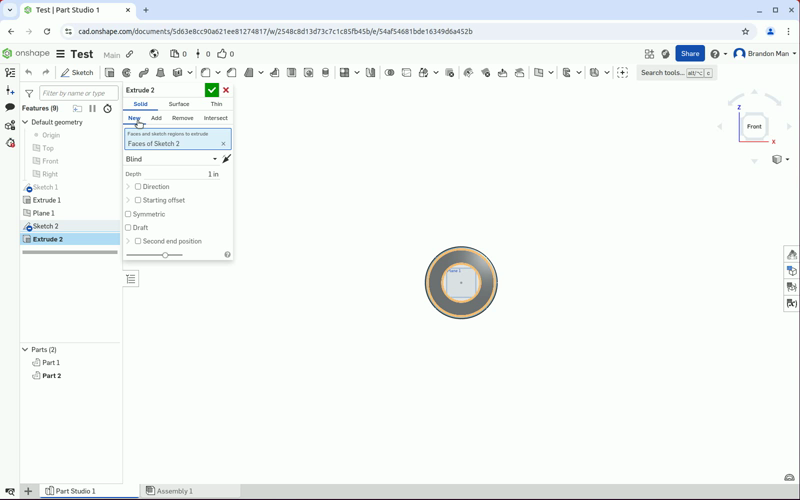
click(137, 120)
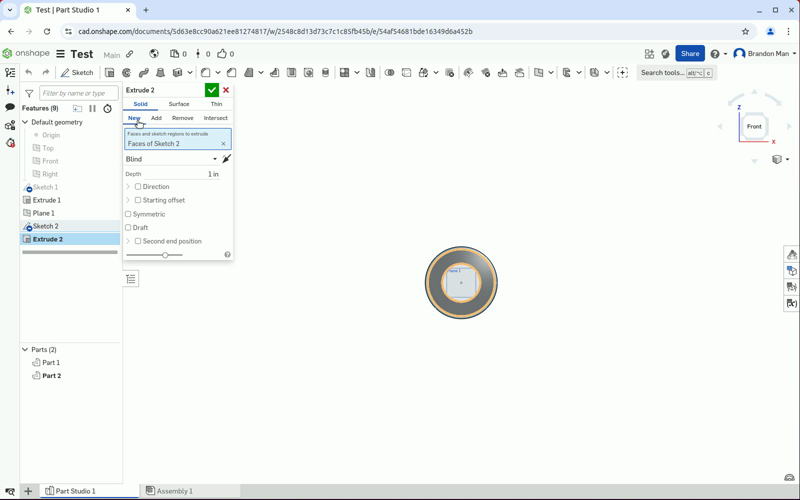
key(tab, 4)
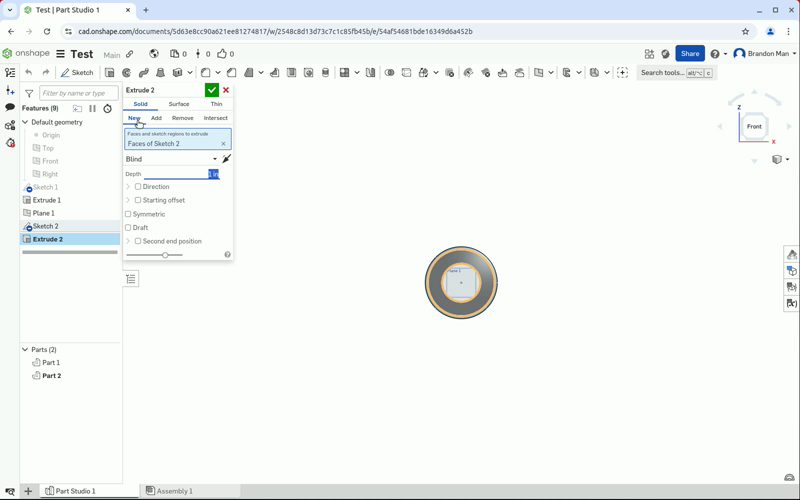
text(0.963)
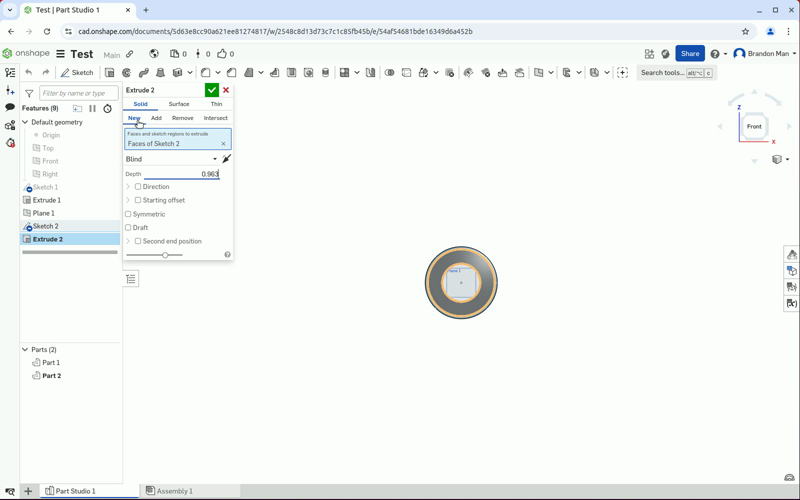
key(enter)
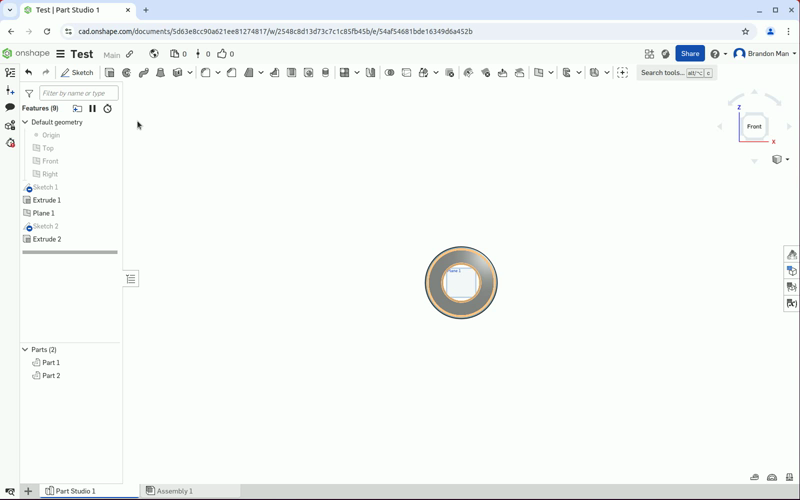
key(shift+h)
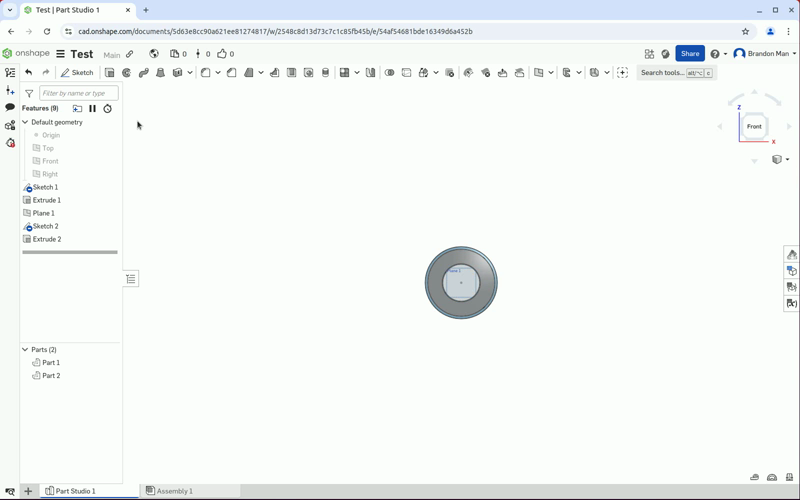
key(shift+h)
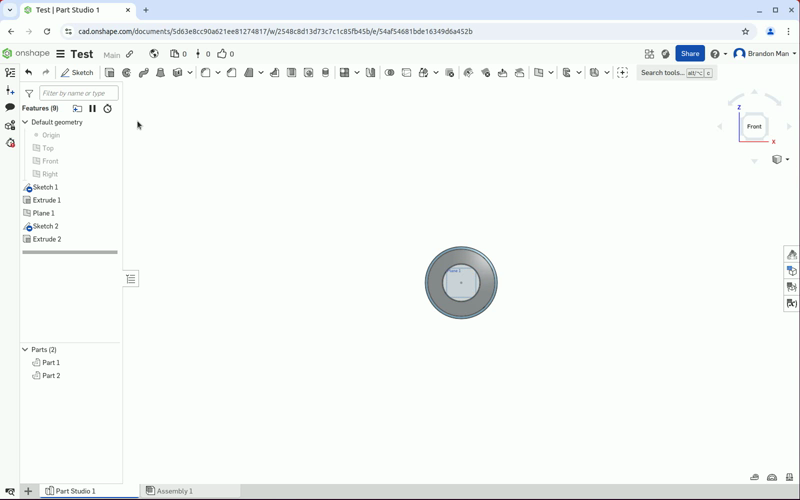
key(shift+7)
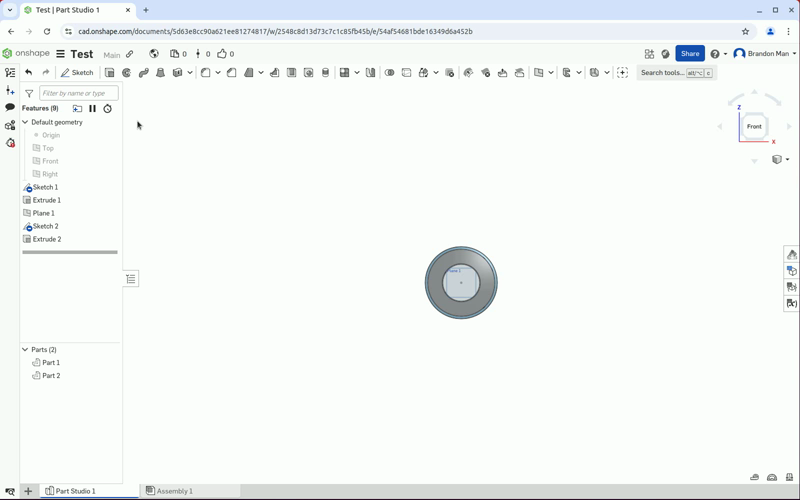
key(left, 2)
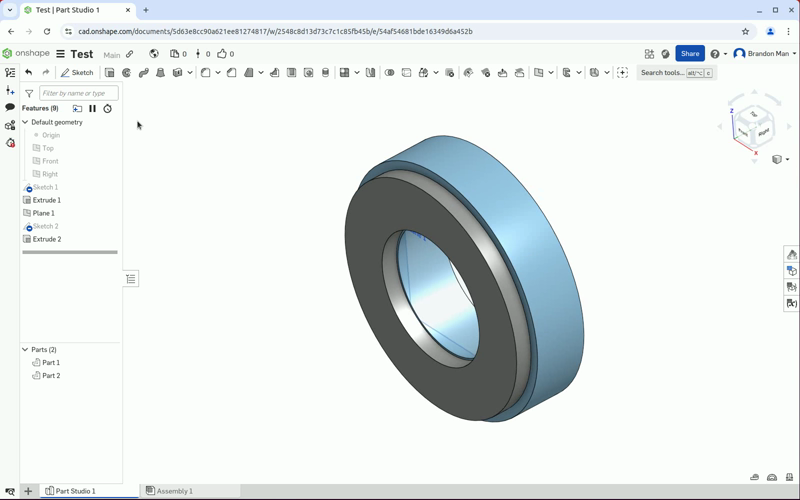
key(down, 2)
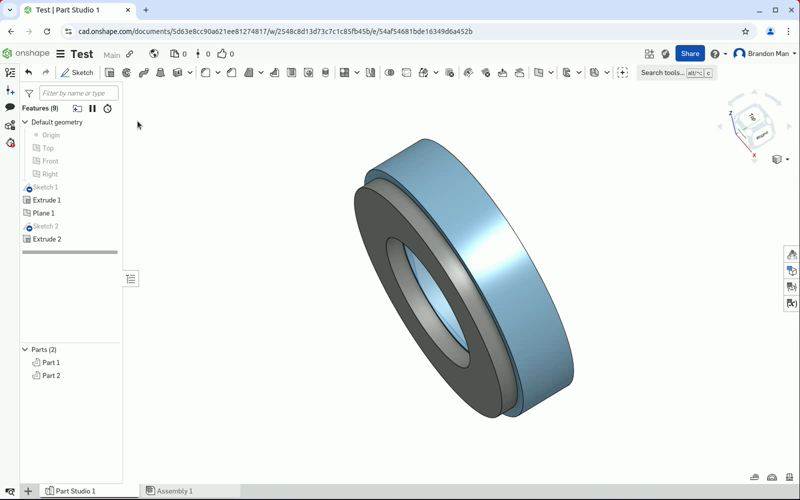
key(up, 2)
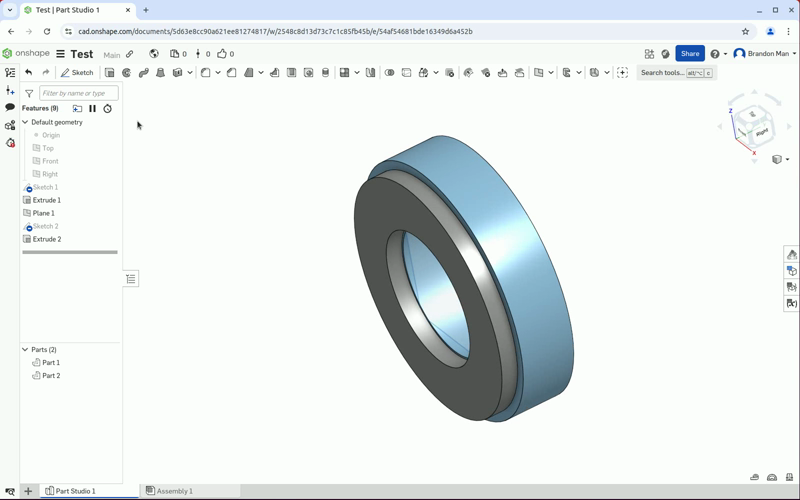
key(right, 2)
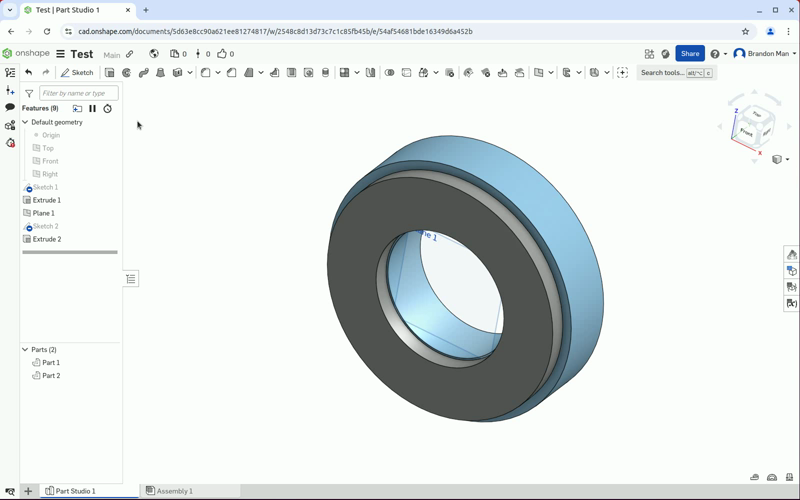
mouse_move(73, 189)
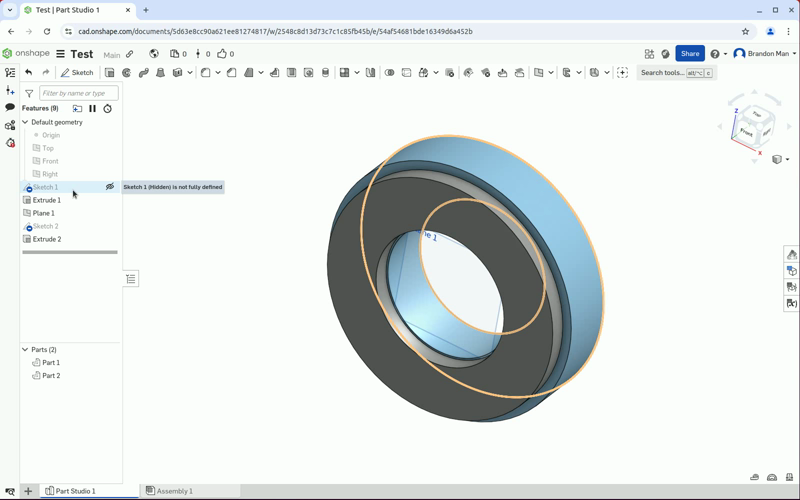
click(73, 189)